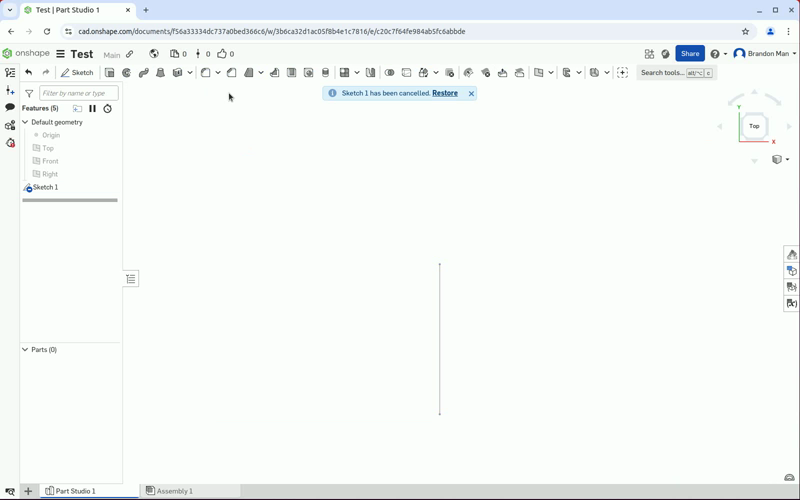
key(shift+h)
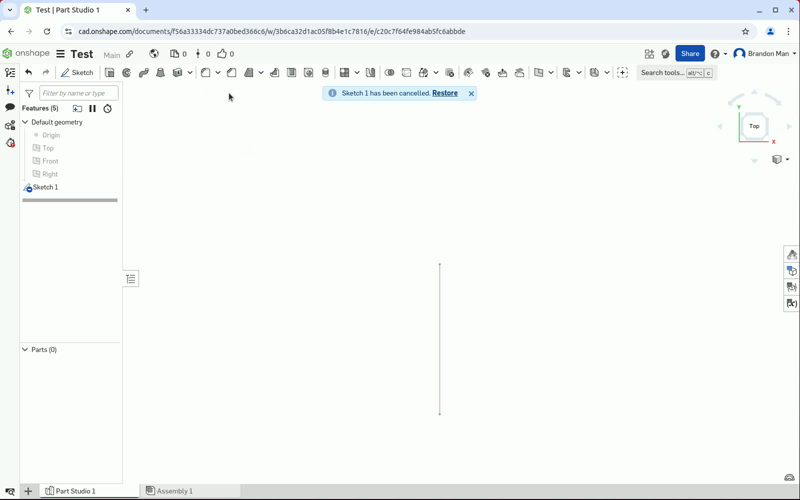
key(shift+s)
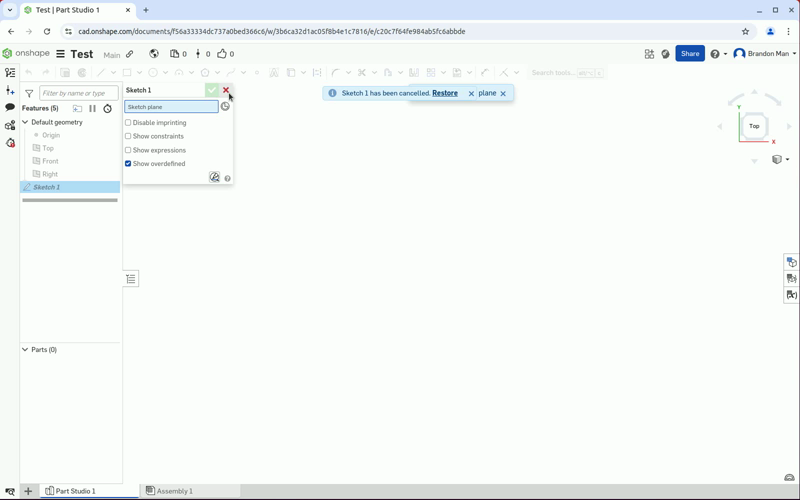
mouse_move(73, 150)
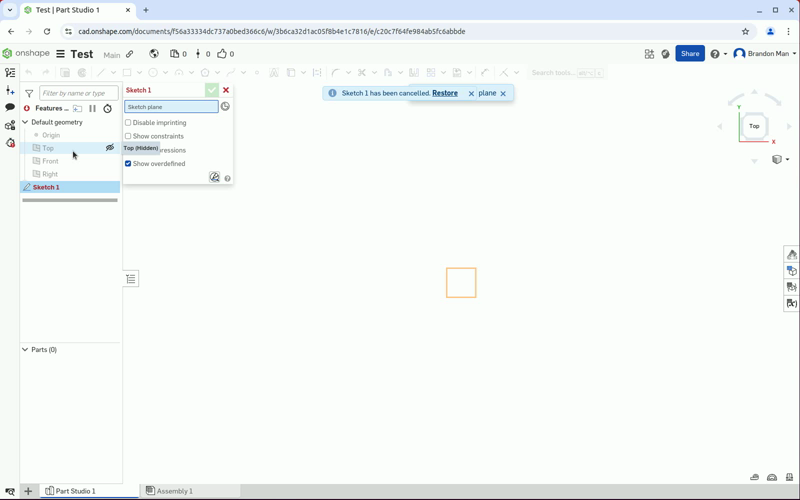
click(73, 150)
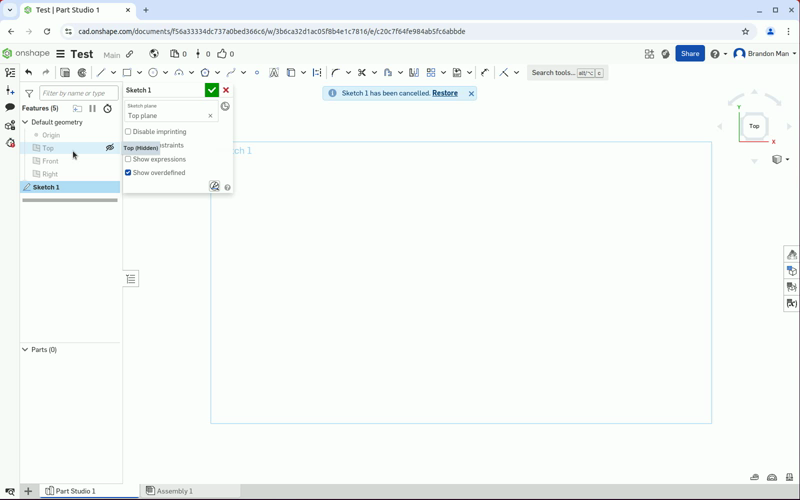
mouse_move(73, 352)
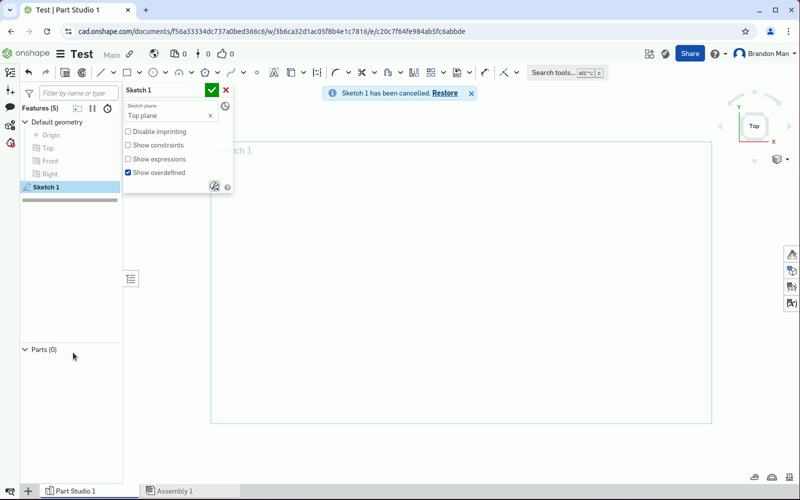
key(y)
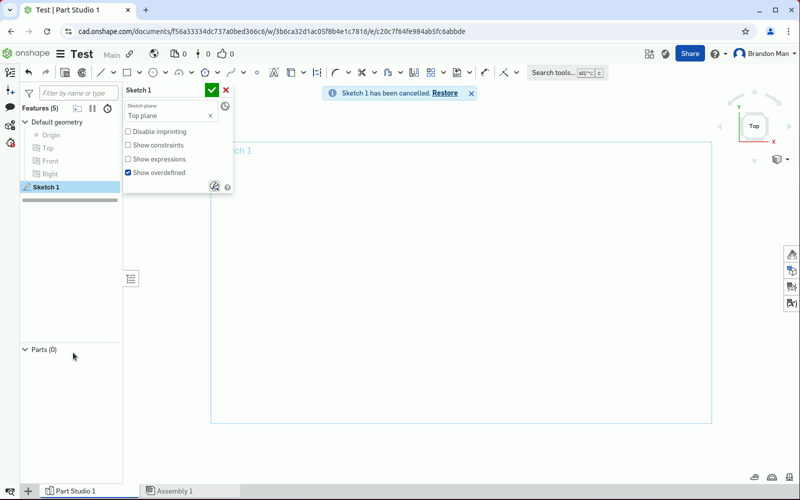
key(l)
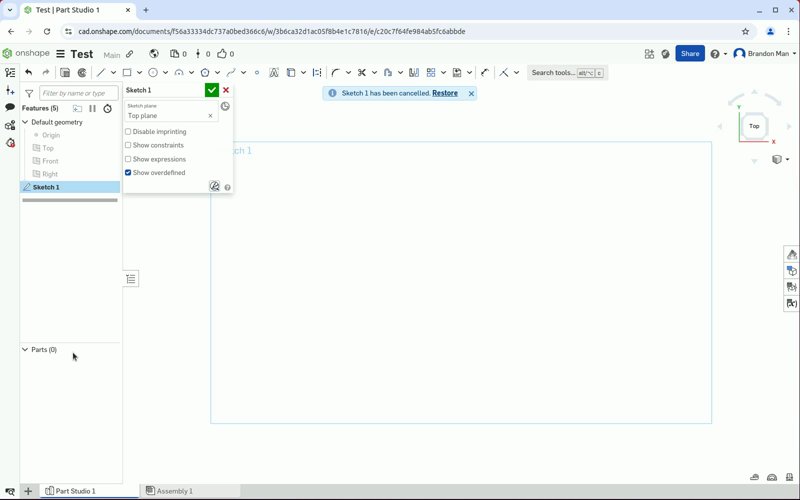
key_down(shift)
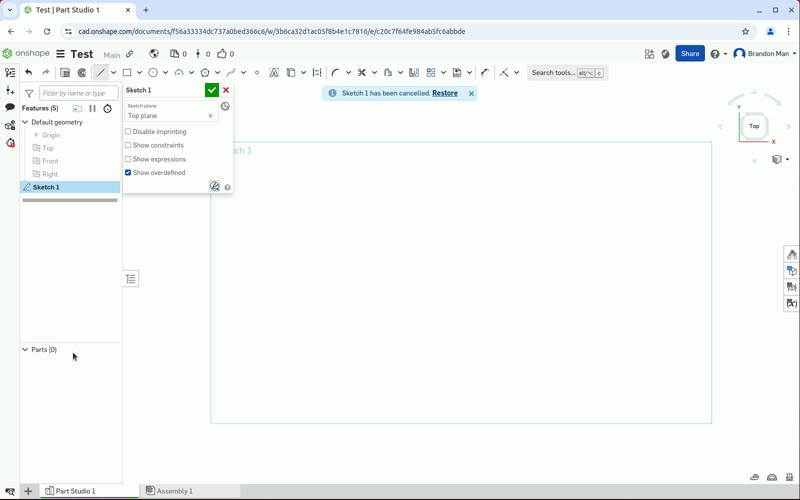
mouse_move(349, 282)
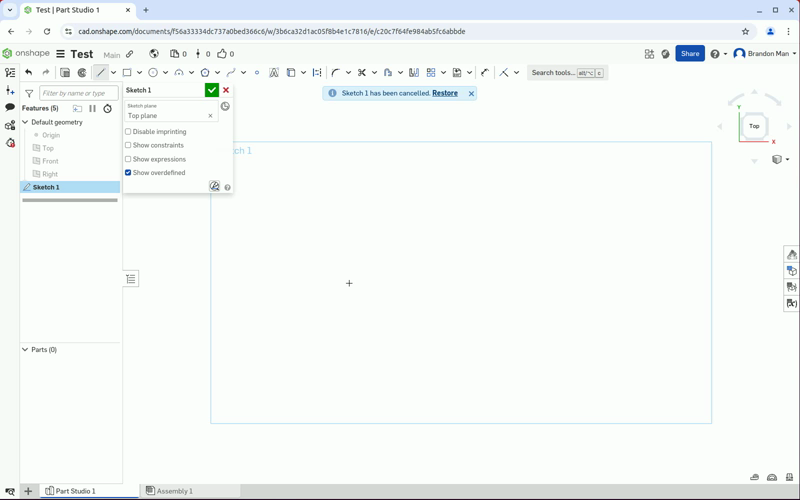
click(349, 282)
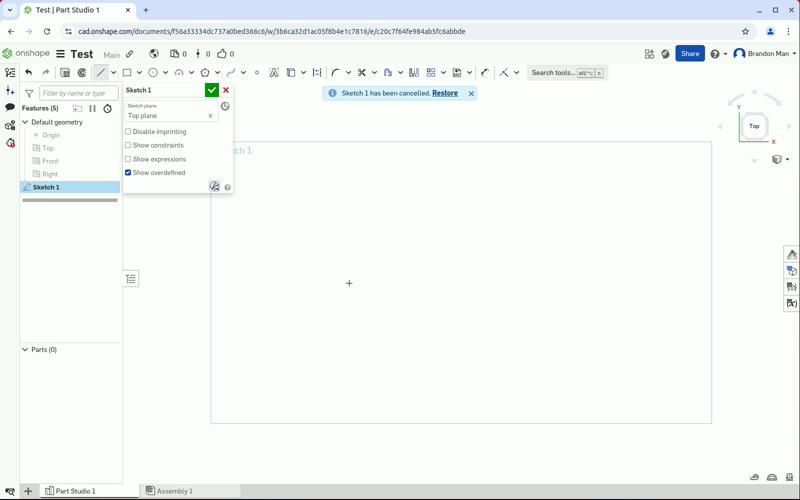
key_up(shift)
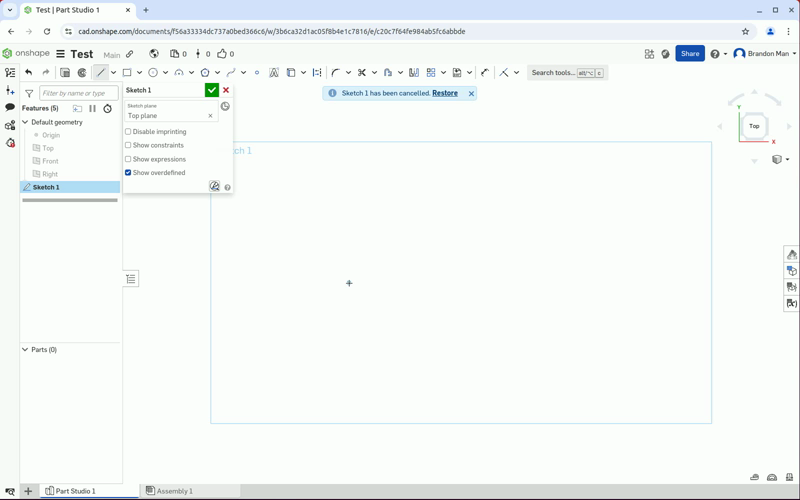
key_down(shift)
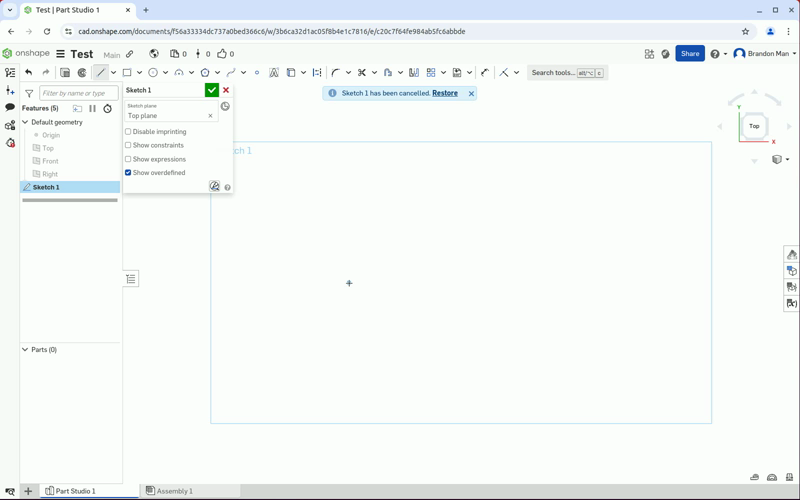
mouse_move(405, 378)
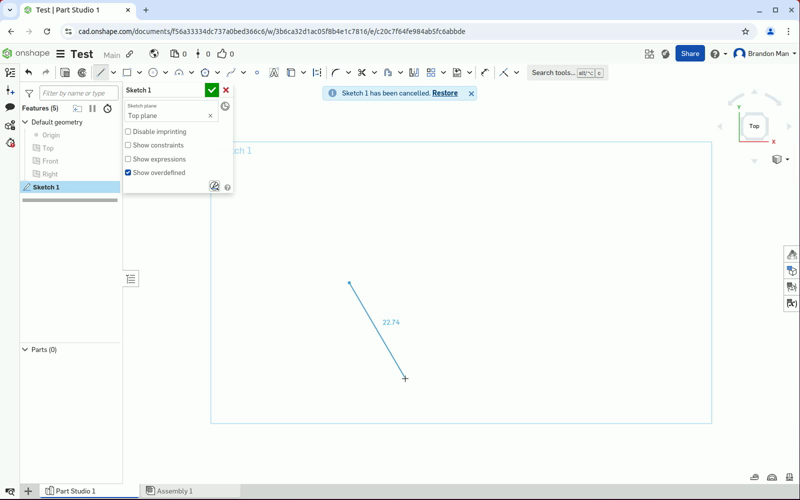
click(405, 378)
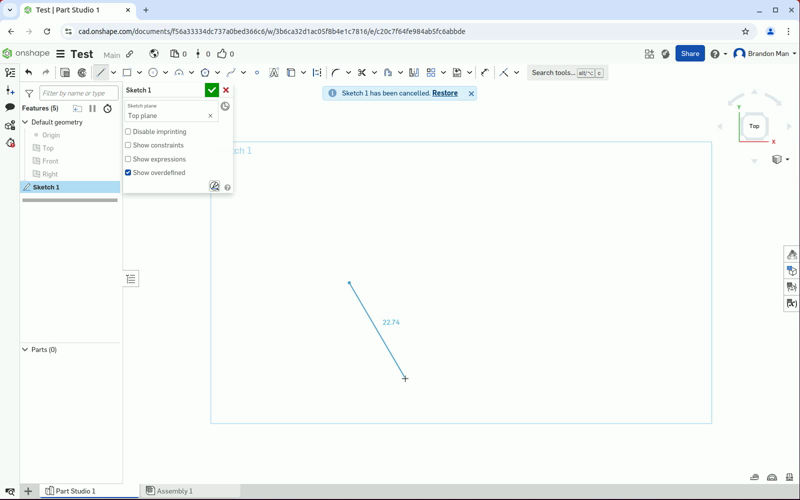
key_up(shift)
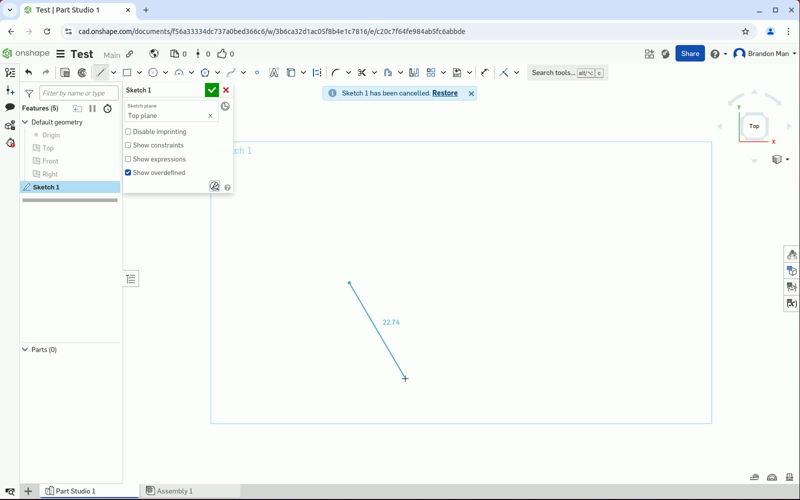
key_down(shift)
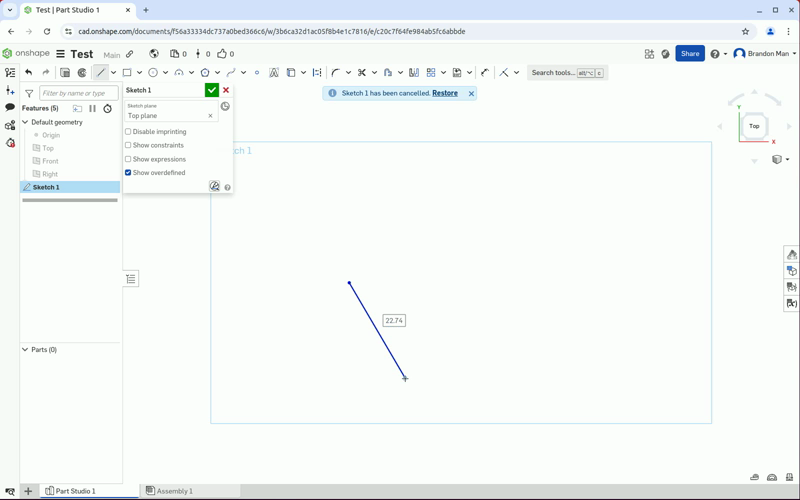
mouse_move(514, 378)
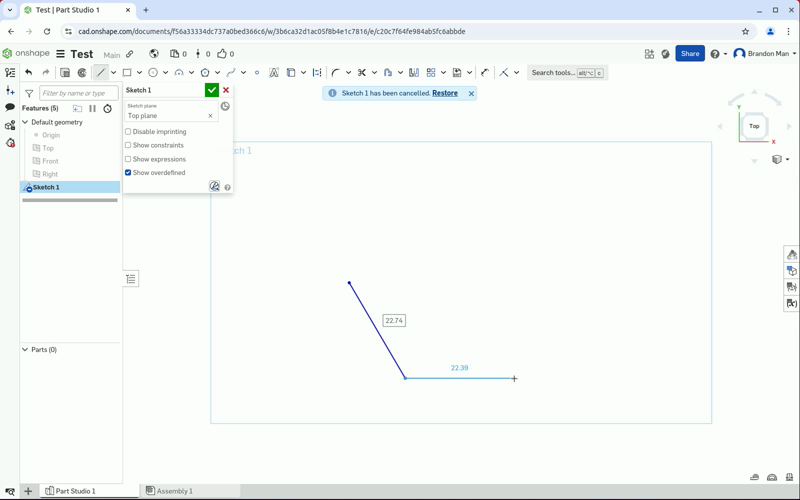
click(514, 378)
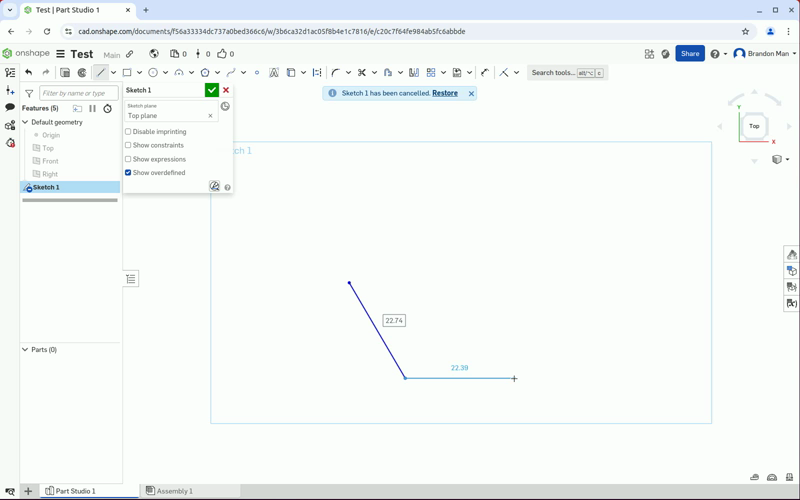
key_up(shift)
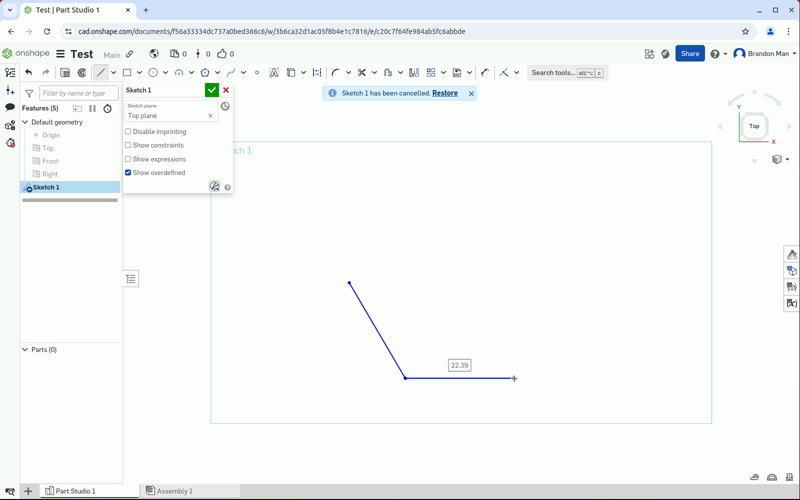
key_down(shift)
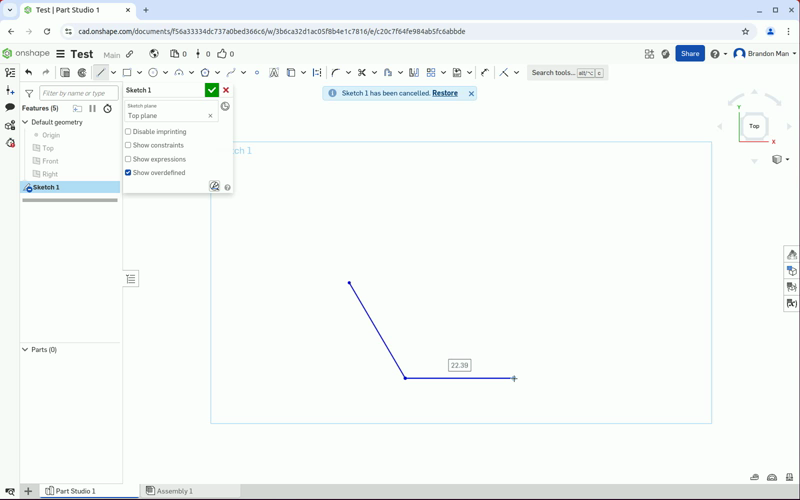
mouse_move(569, 282)
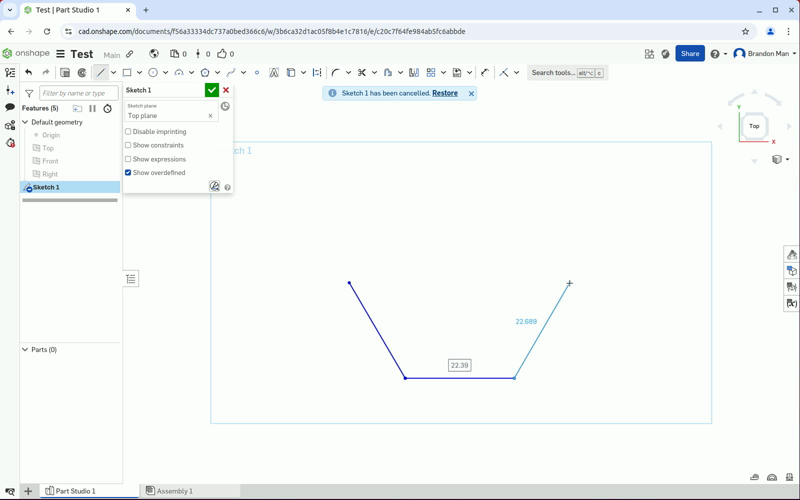
click(569, 282)
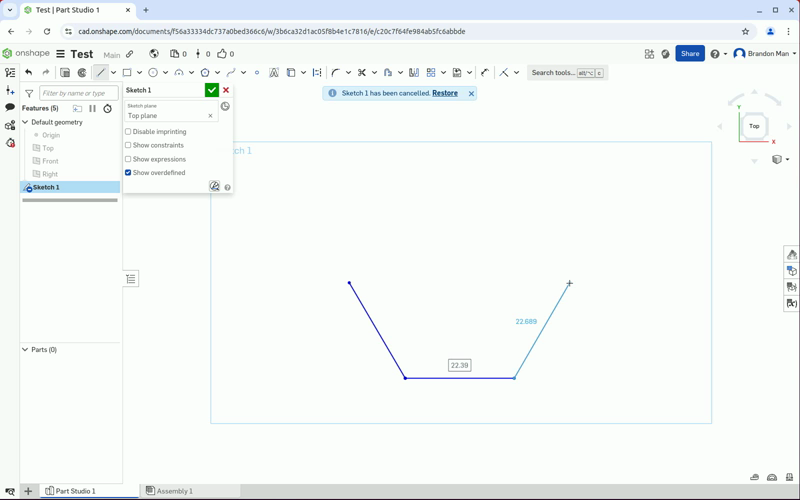
key_up(shift)
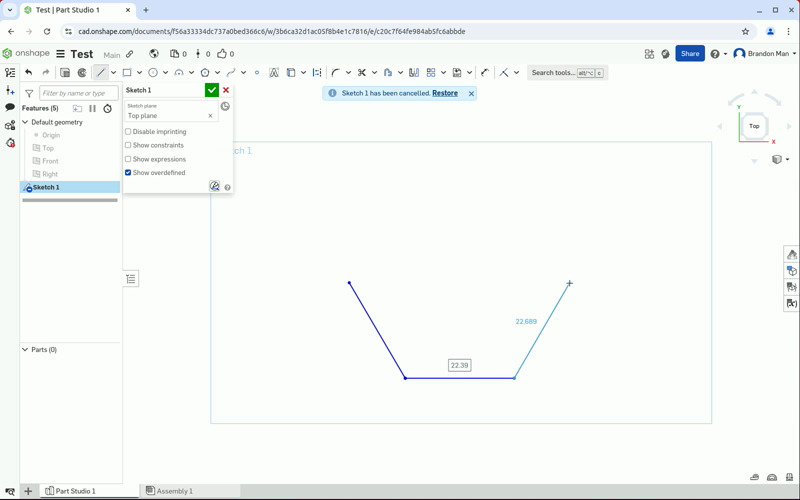
key_down(shift)
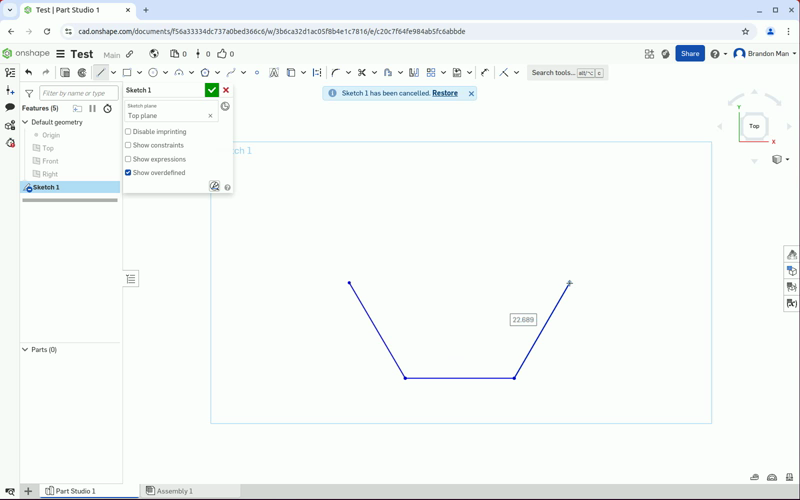
mouse_move(514, 187)
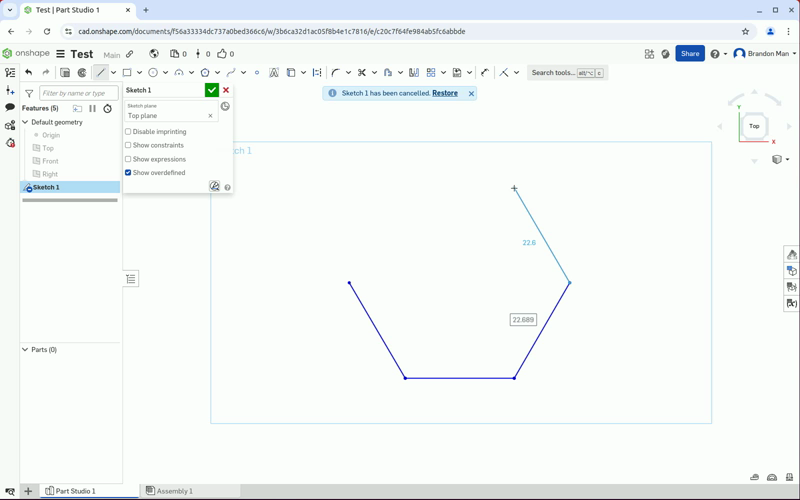
click(514, 187)
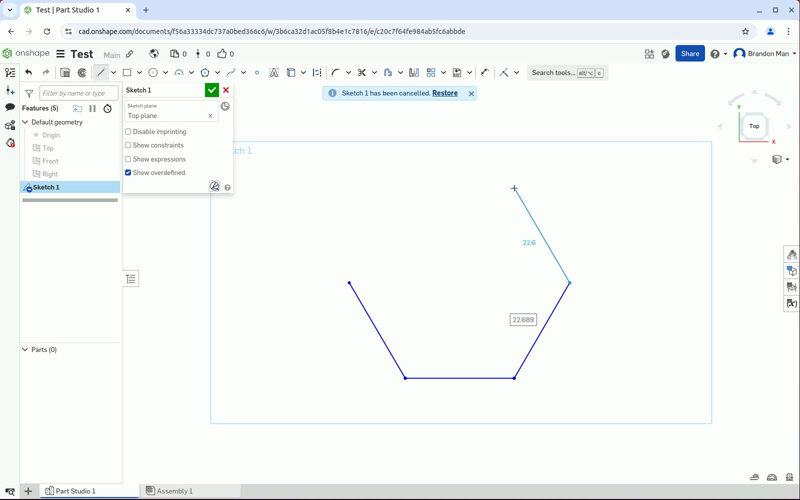
key_up(shift)
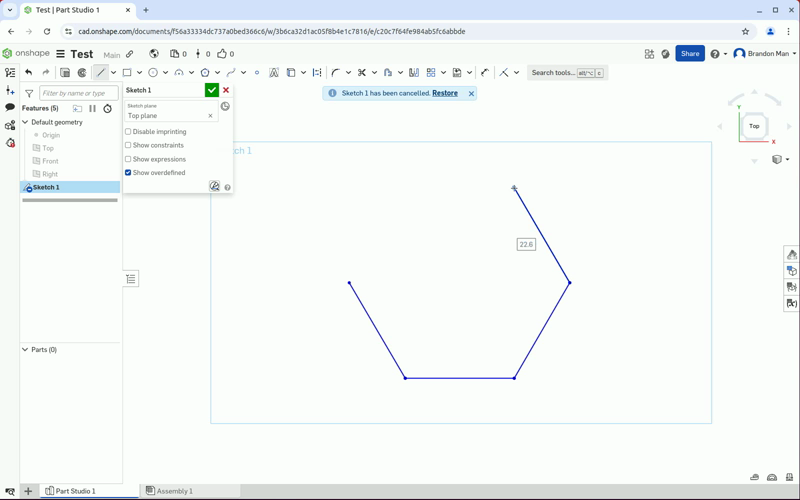
key_down(shift)
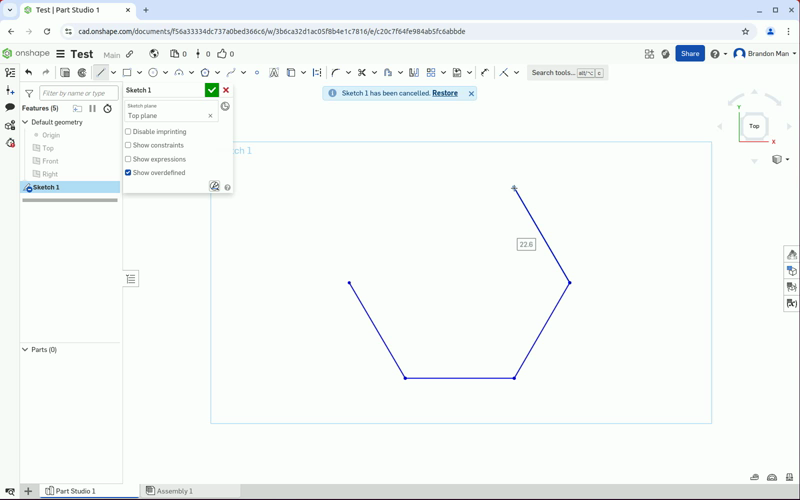
mouse_move(405, 187)
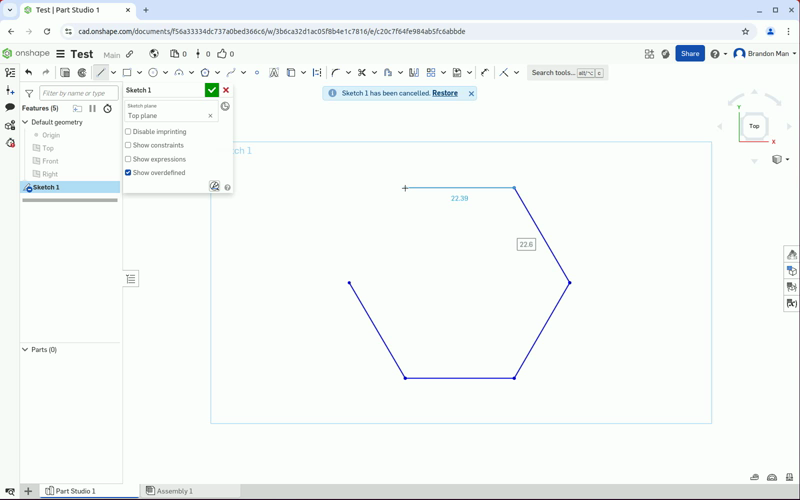
click(405, 187)
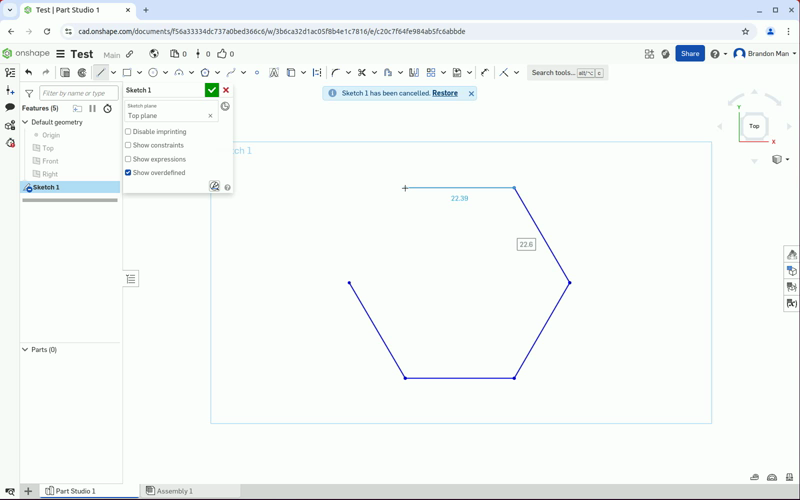
key_up(shift)
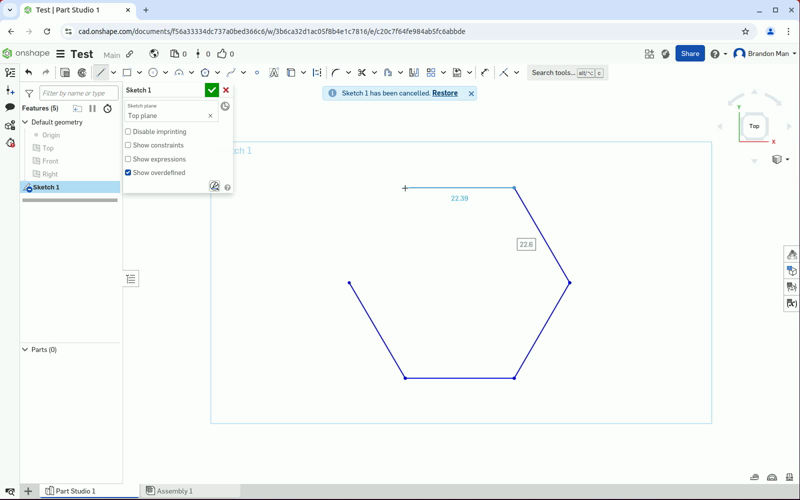
key_down(shift)
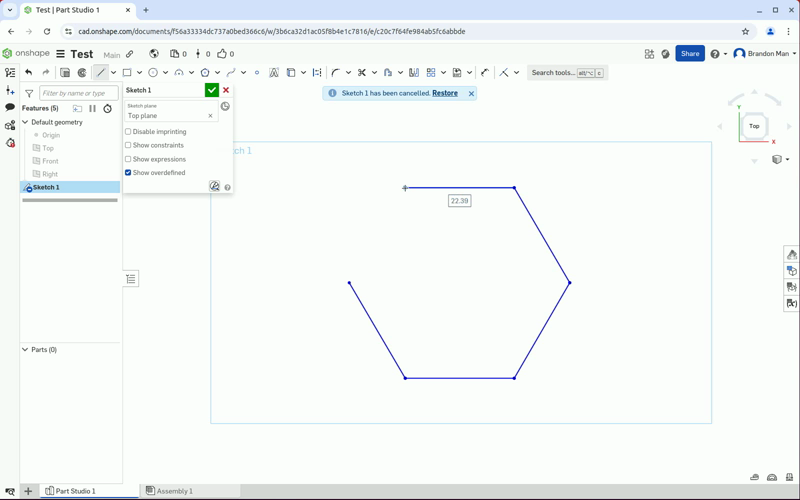
mouse_move(349, 282)
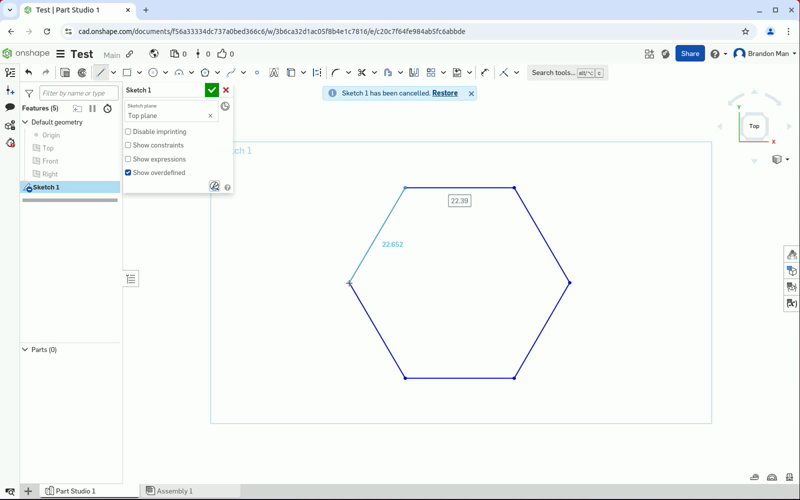
key_up(shift)
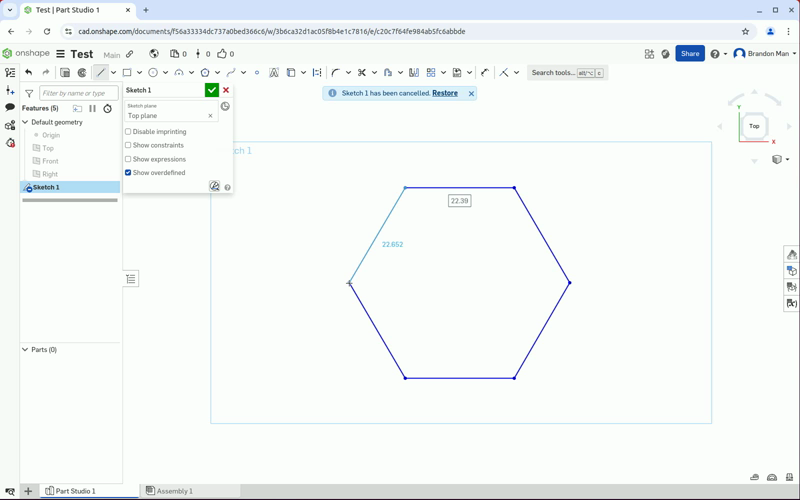
click(349, 282)
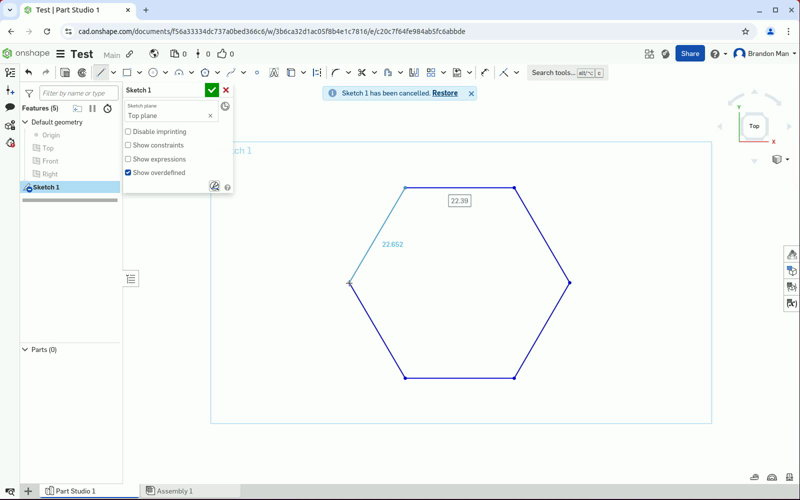
key(esc)
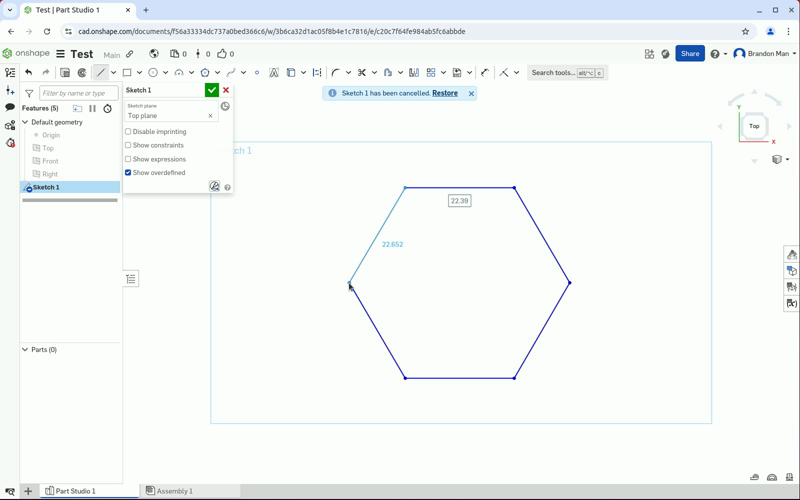
mouse_move(498, 255)
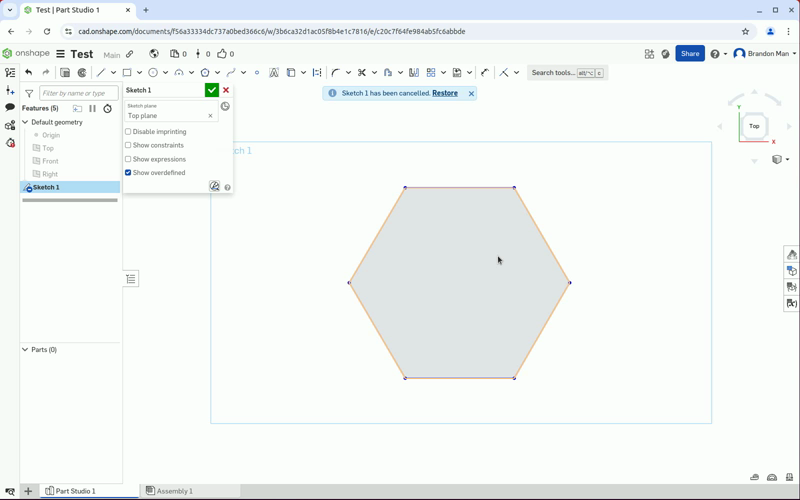
click(498, 255)
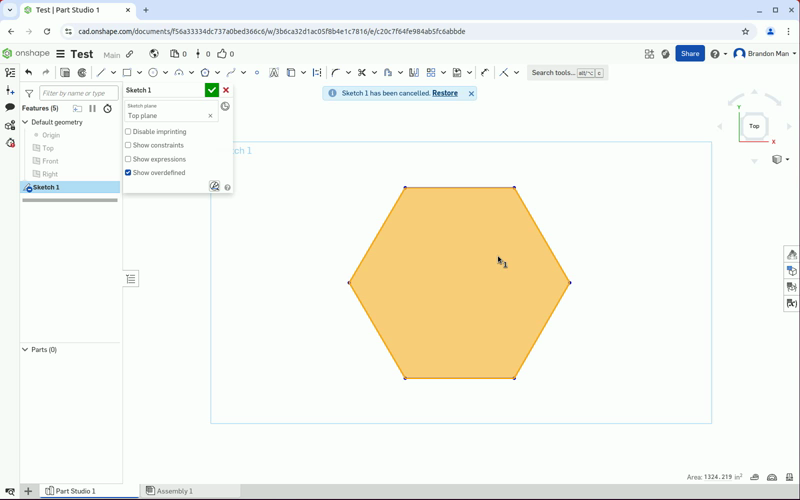
mouse_move(73, 352)
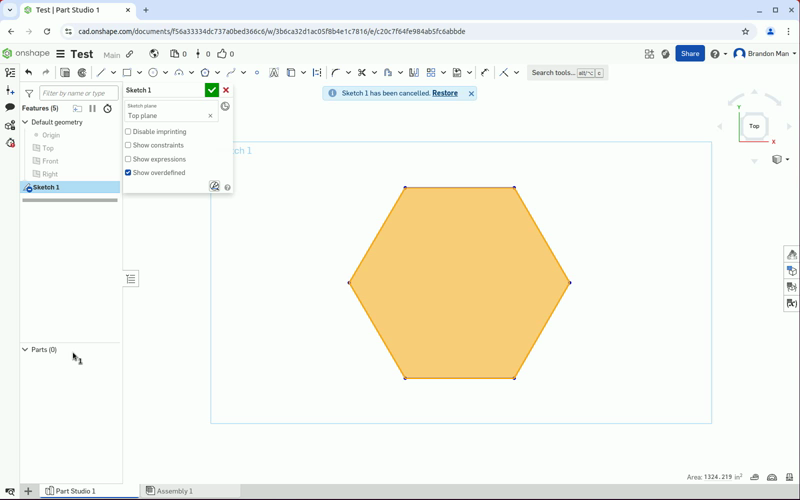
key(shift+y)
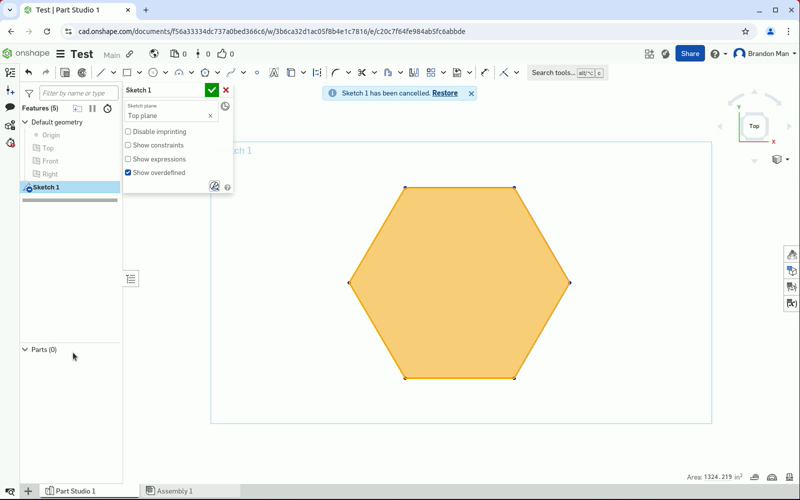
key(shift+e)
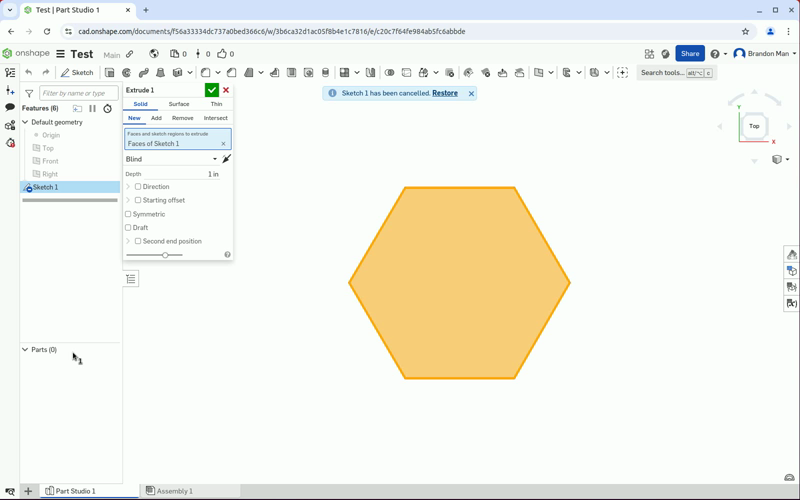
mouse_move(143, 106)
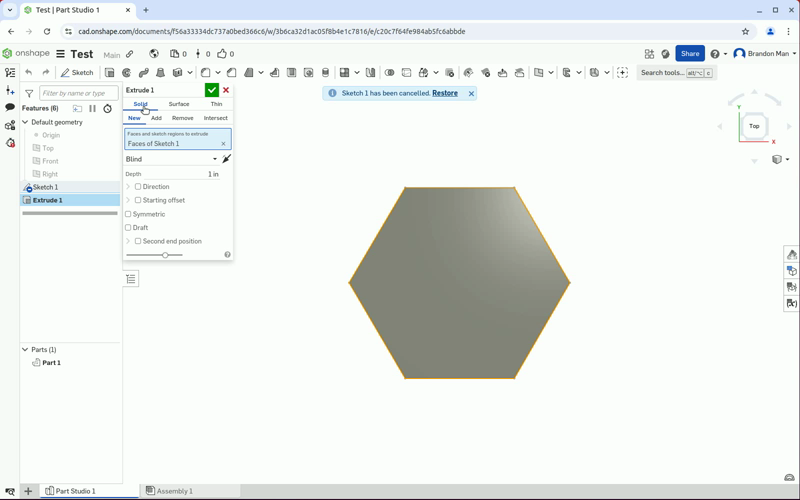
click(143, 106)
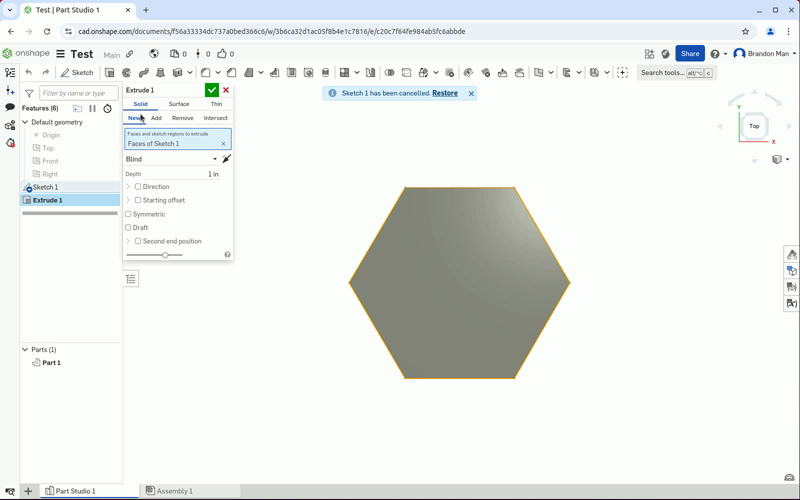
mouse_move(137, 120)
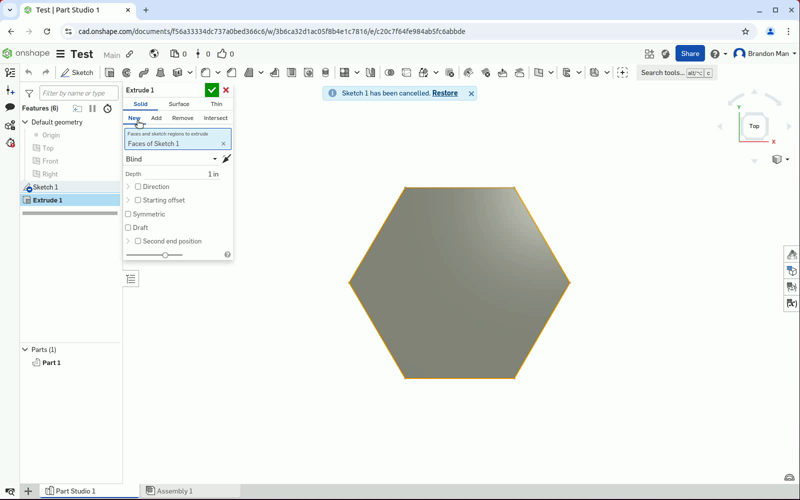
click(137, 120)
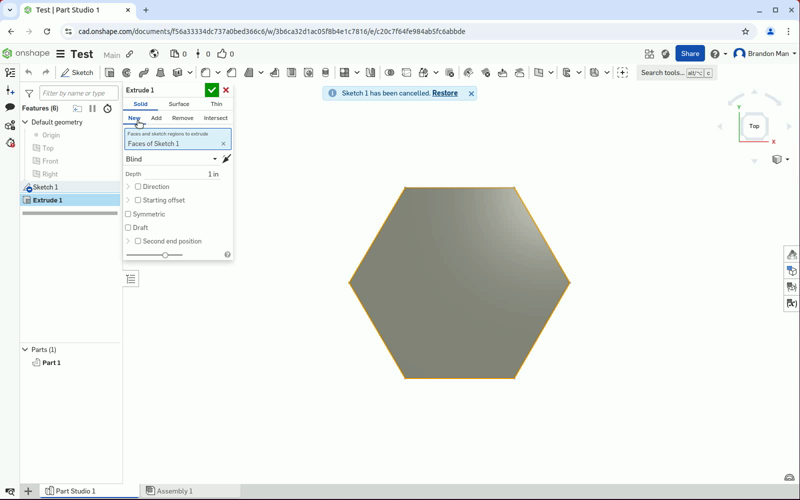
key(tab, 4)
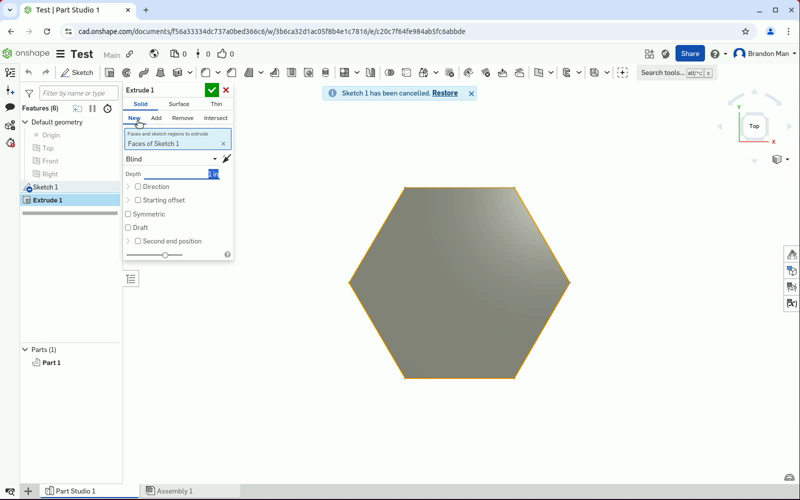
text(15.405)
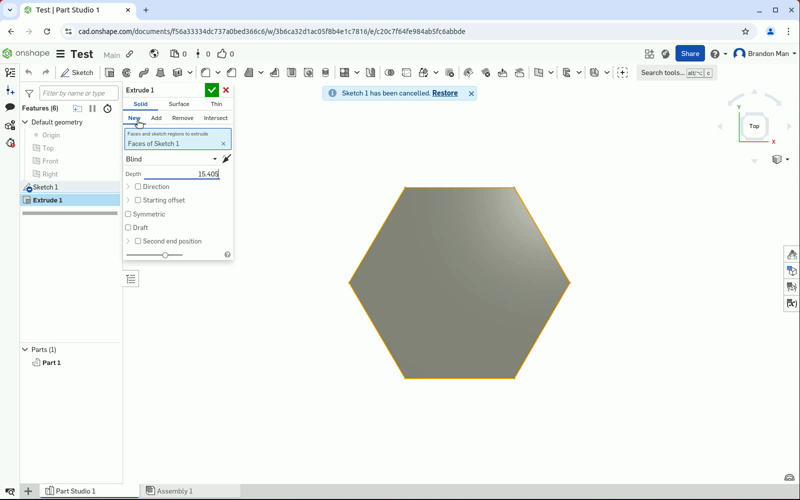
key(enter)
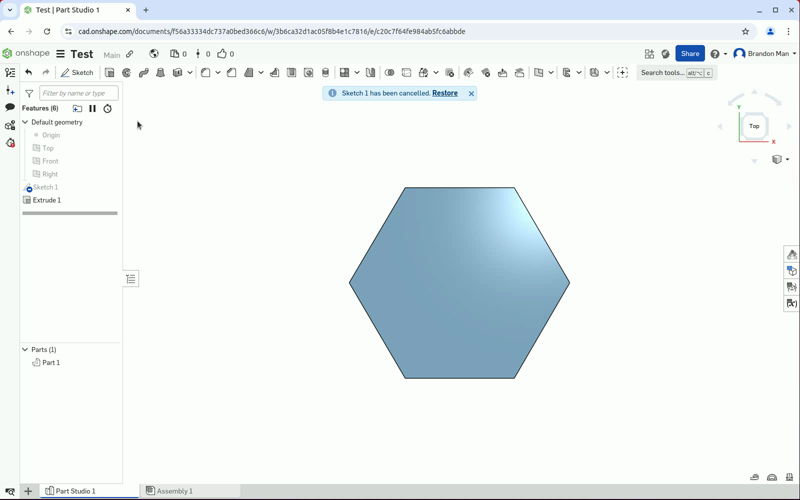
key(shift+h)
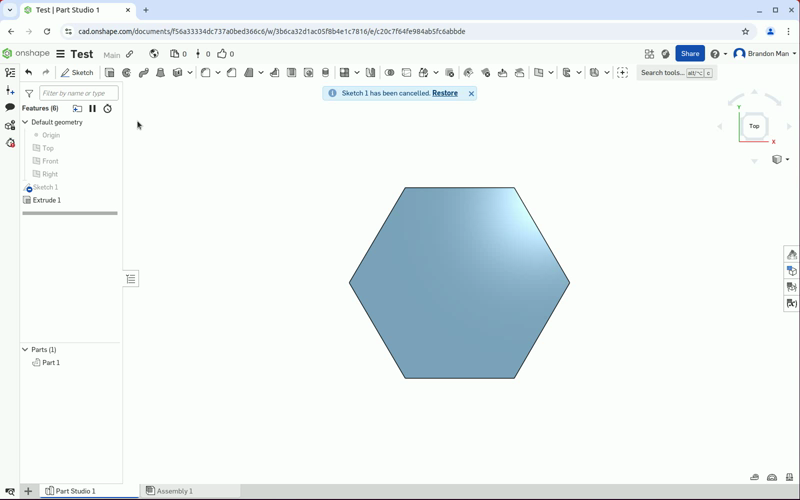
key(shift+h)
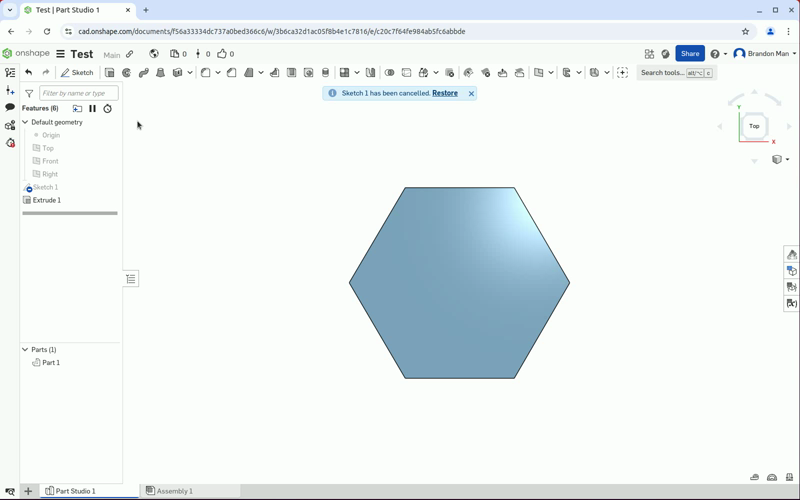
mouse_move(73, 189)
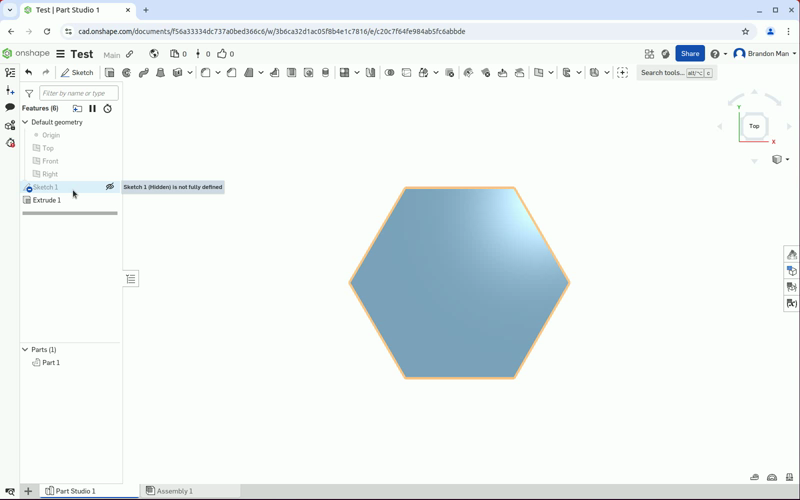
click(73, 189)
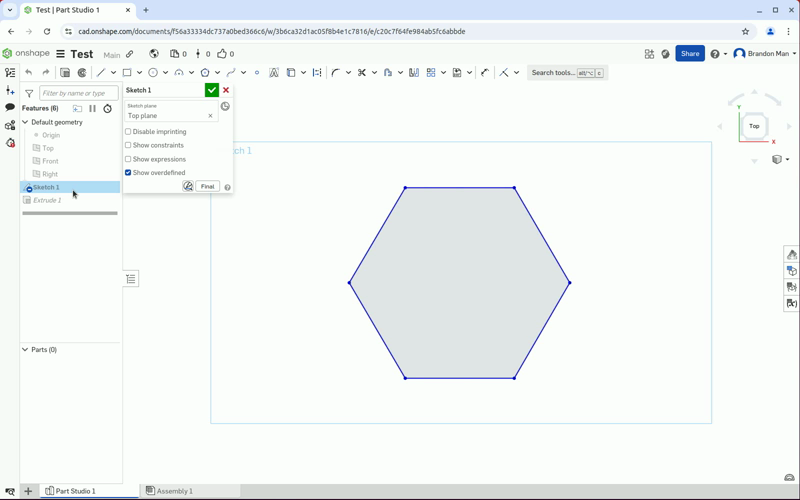
mouse_move(229, 92)
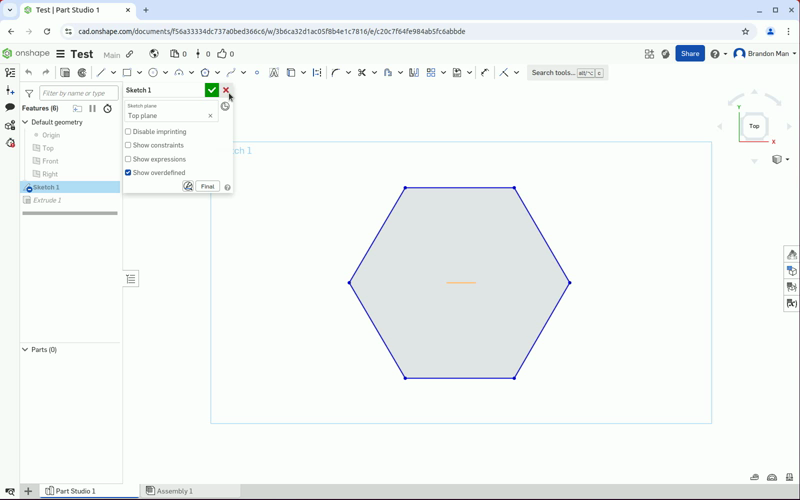
click(229, 92)
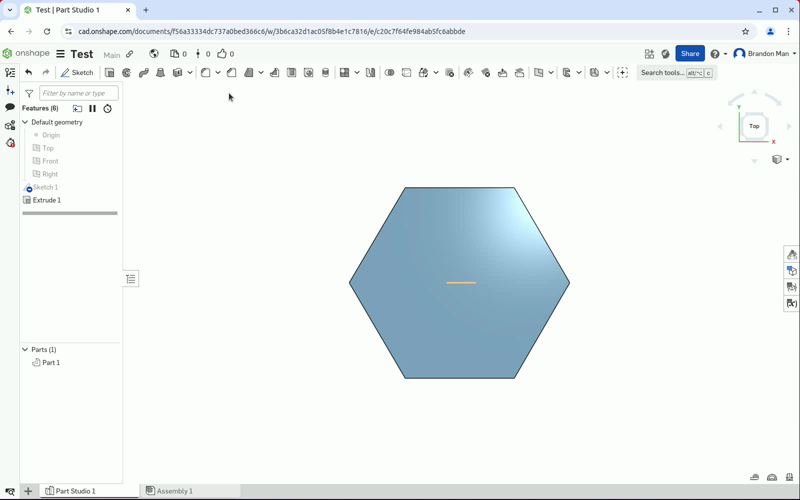
mouse_move(541, 75)
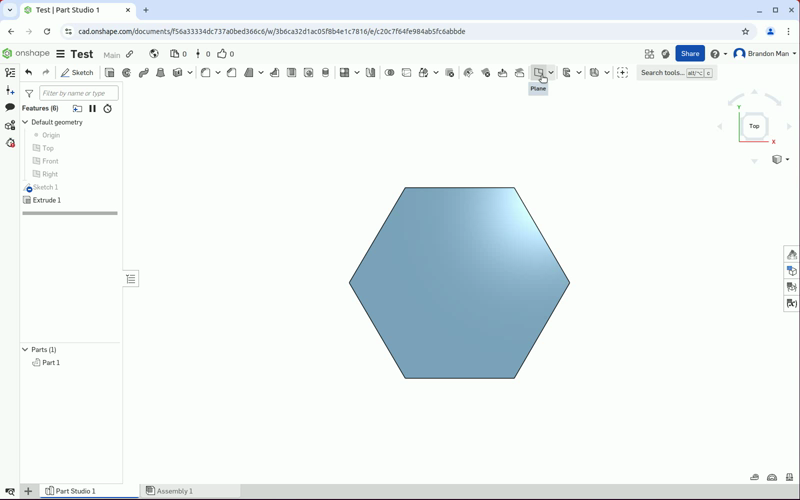
click(541, 75)
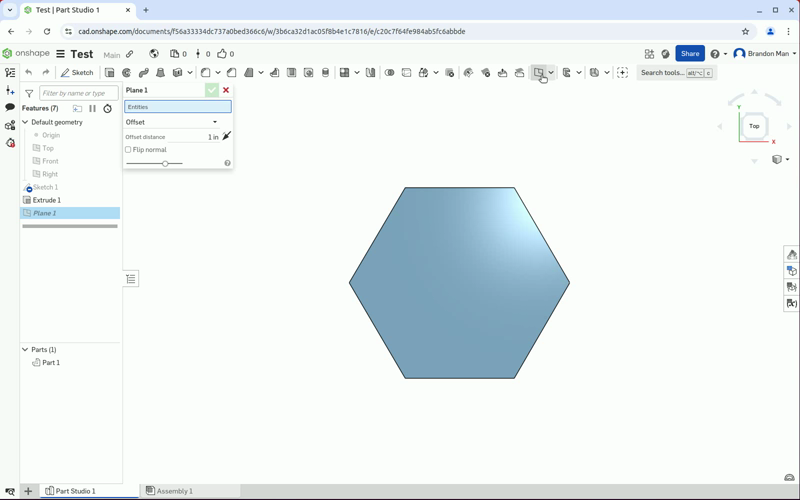
mouse_move(73, 150)
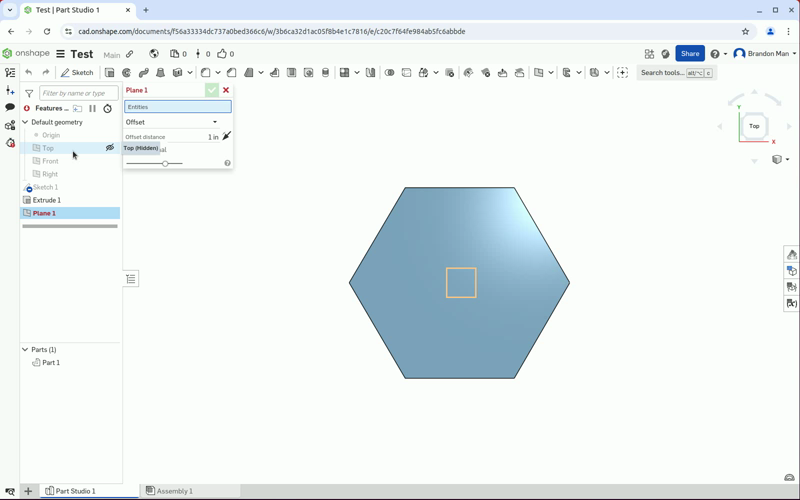
click(73, 150)
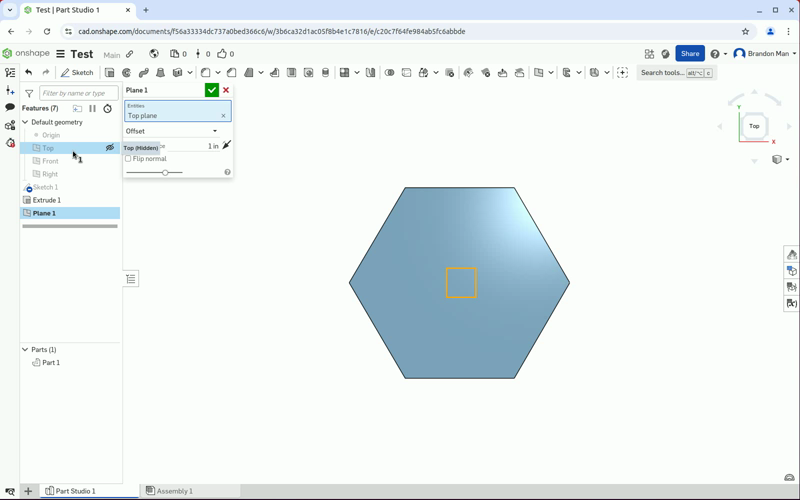
key(tab, 2)
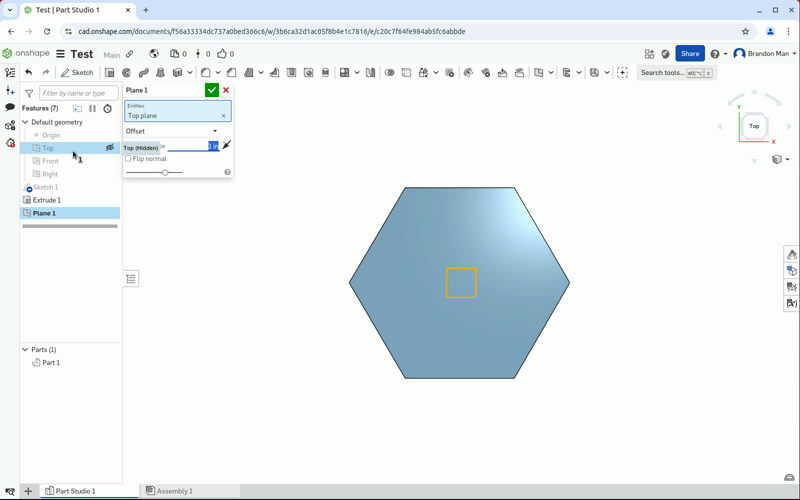
text(15.405)
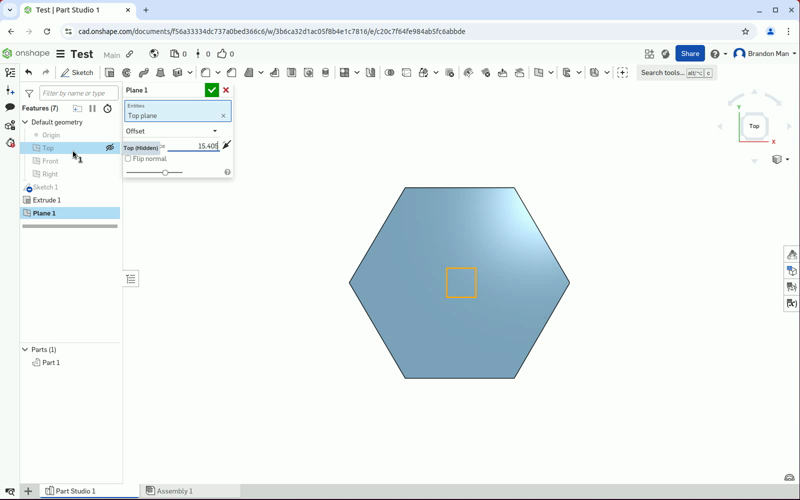
key(enter, 2)
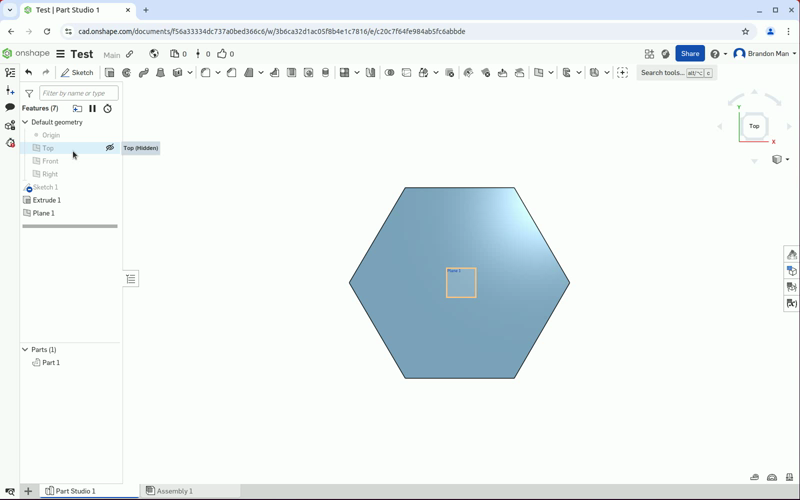
key(shift+s)
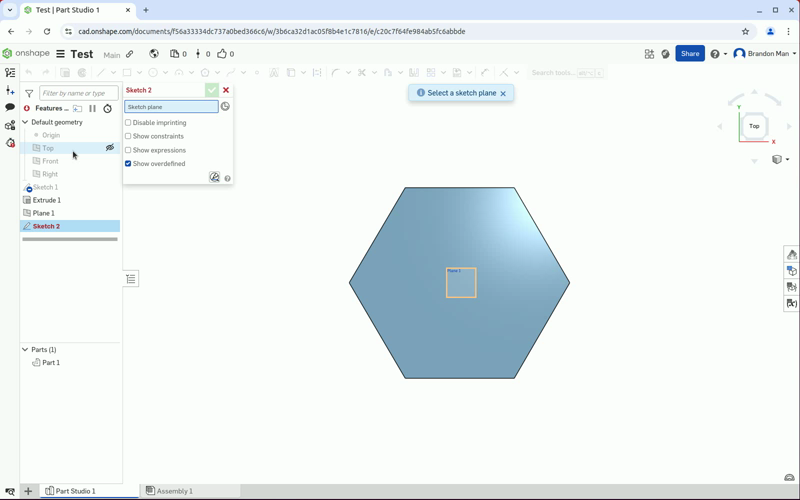
mouse_move(73, 215)
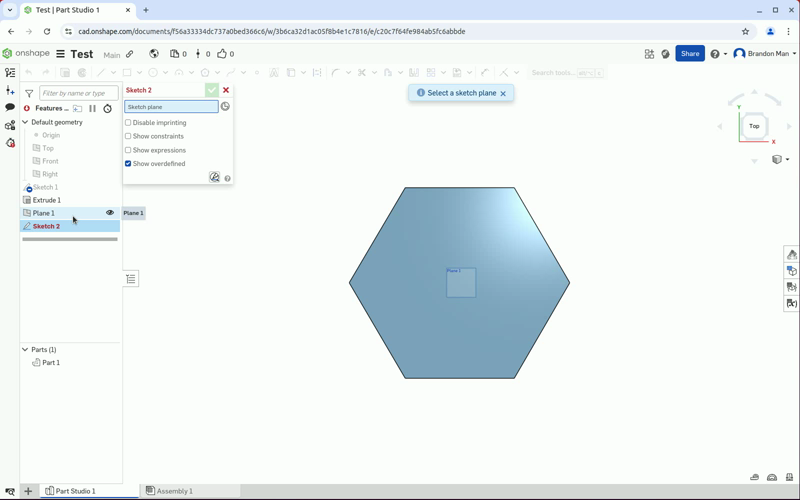
click(73, 215)
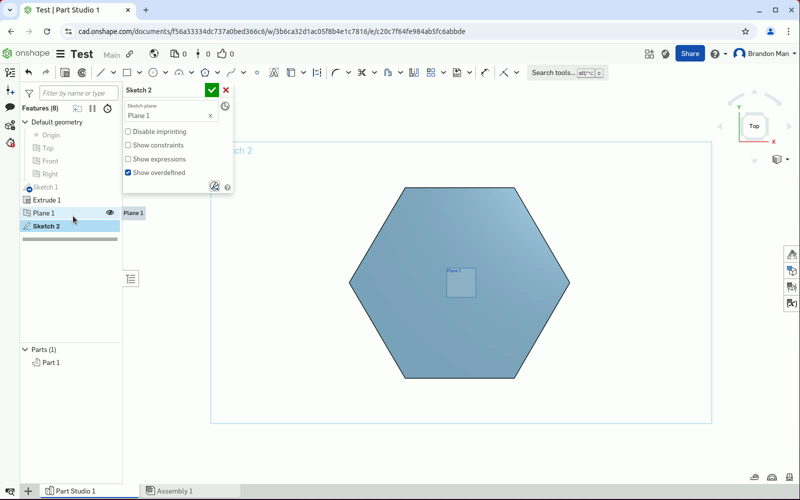
mouse_move(73, 352)
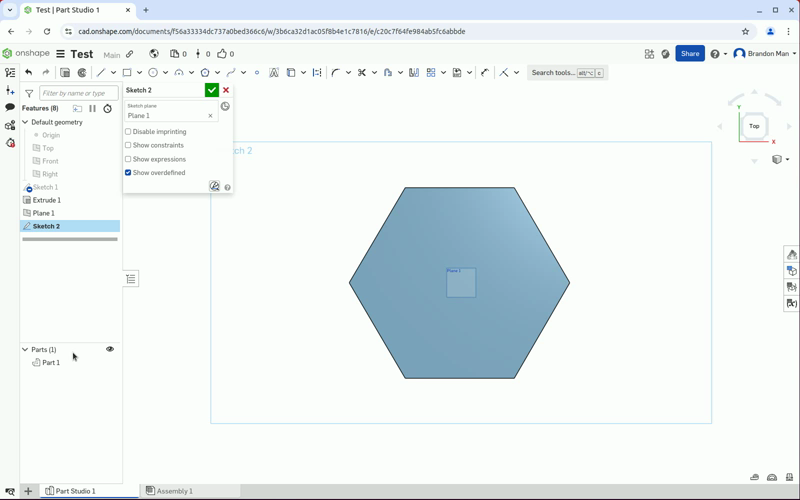
key(y)
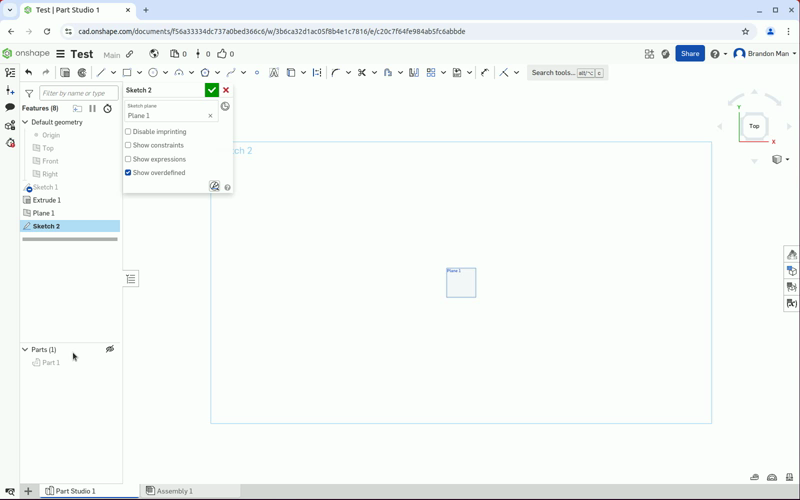
key(c)
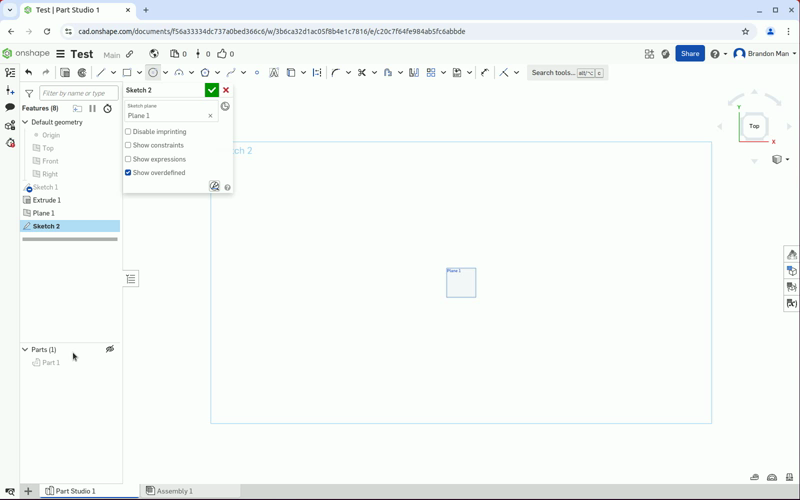
key_down(shift)
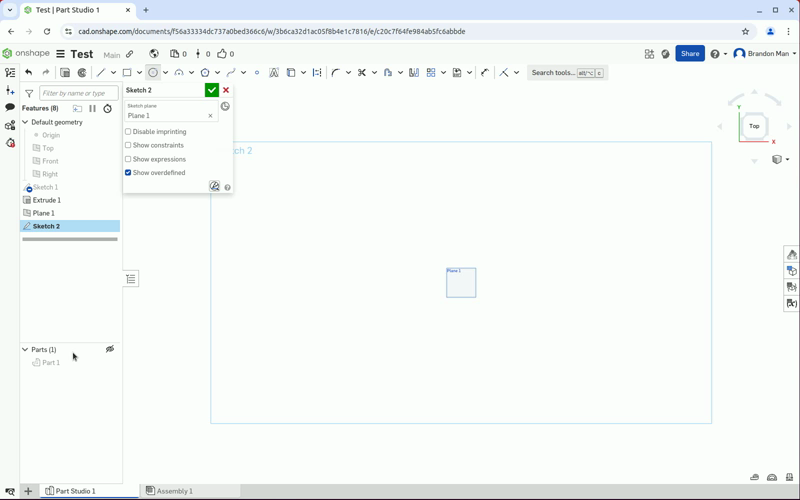
mouse_move(461, 282)
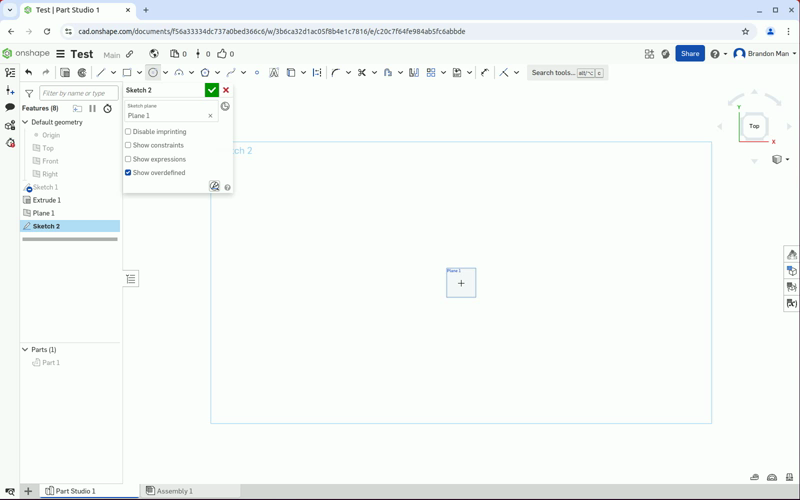
click(461, 282)
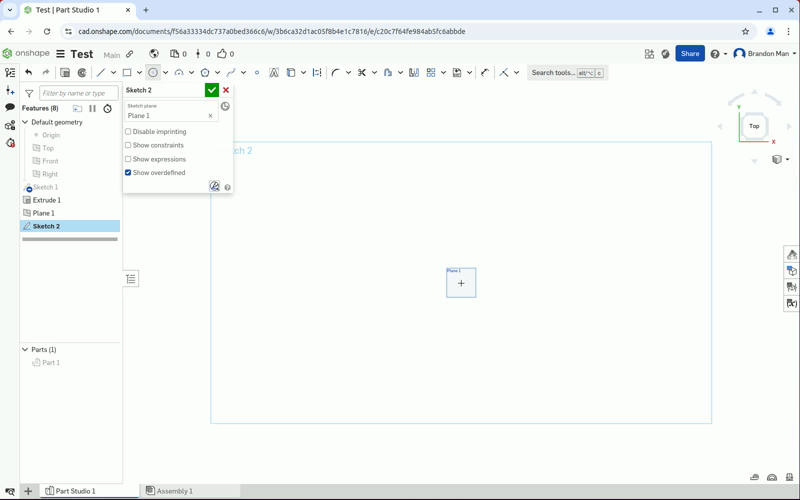
key_up(shift)
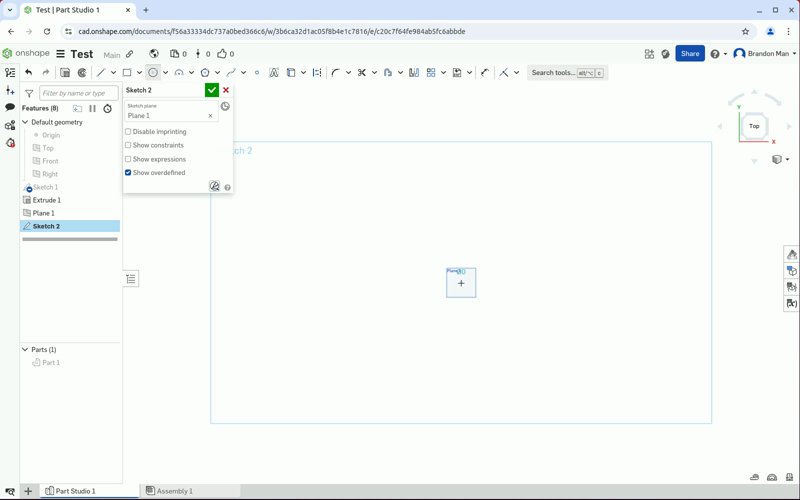
mouse_move(552, 282)
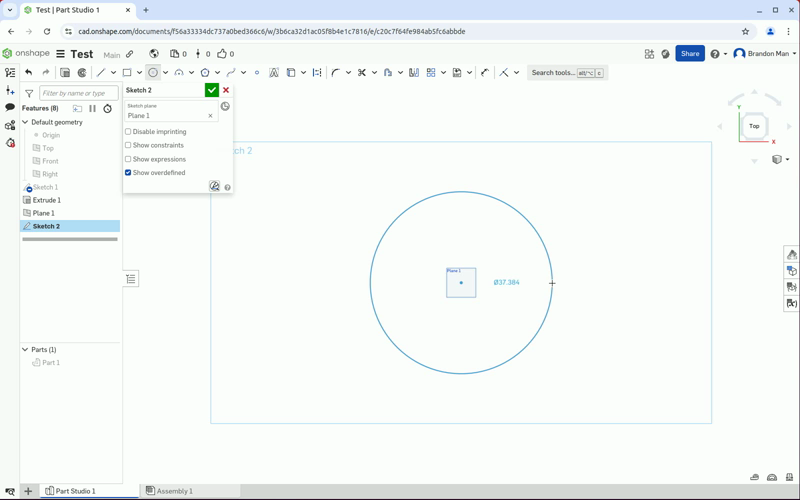
click(552, 282)
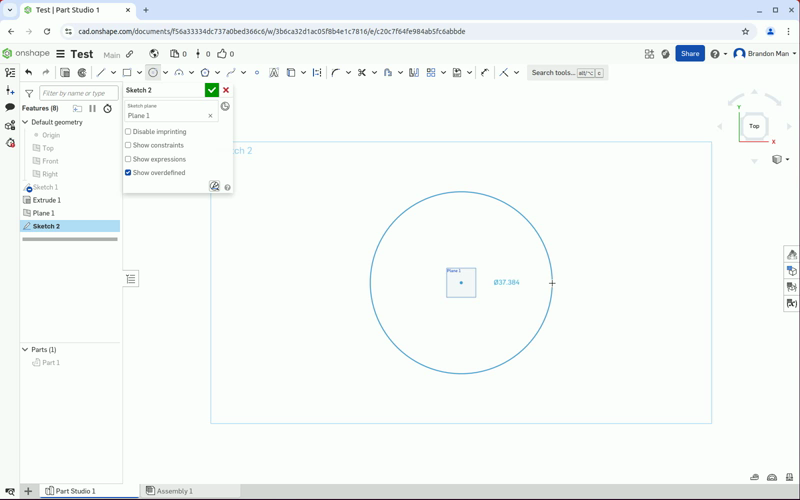
key(esc)
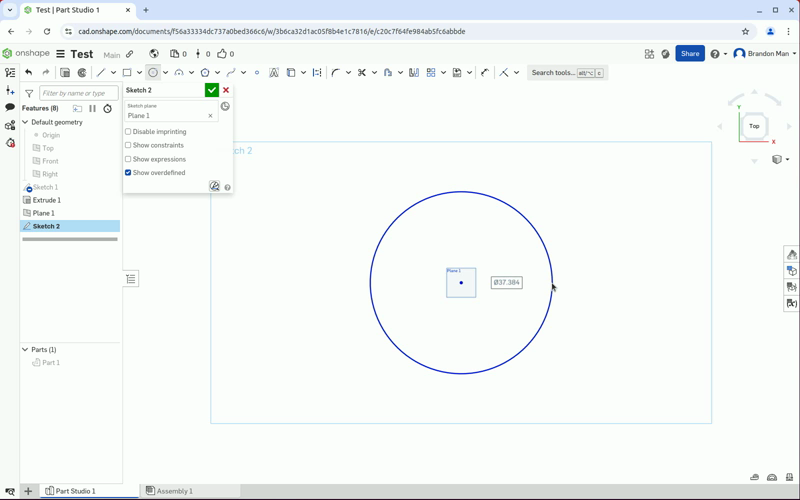
mouse_move(472, 284)
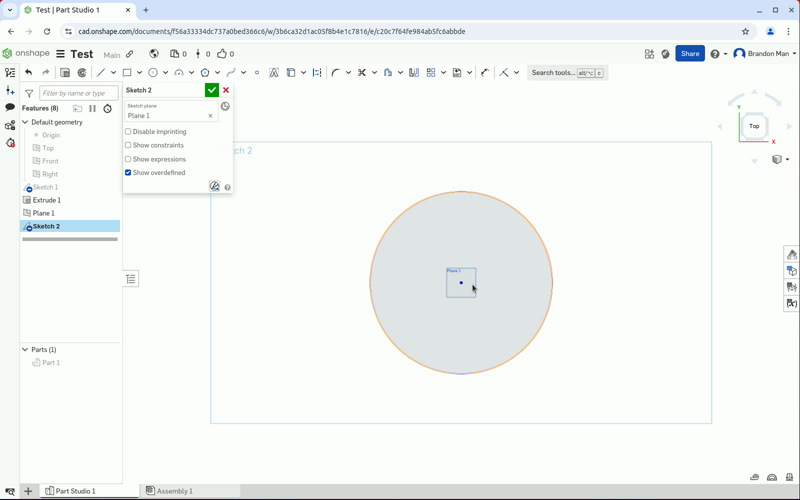
click(472, 284)
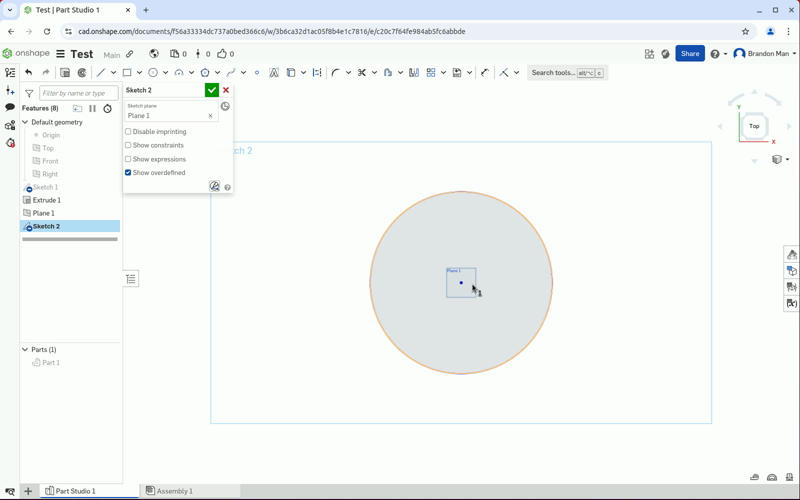
mouse_move(73, 352)
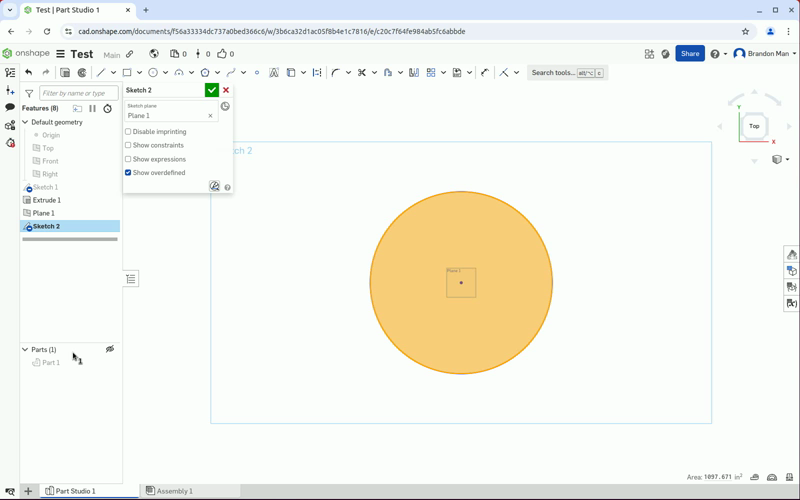
key(shift+y)
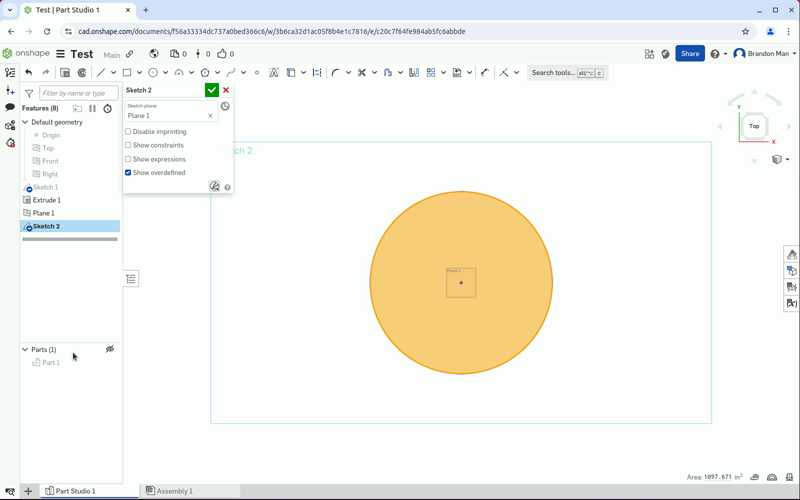
key(shift+e)
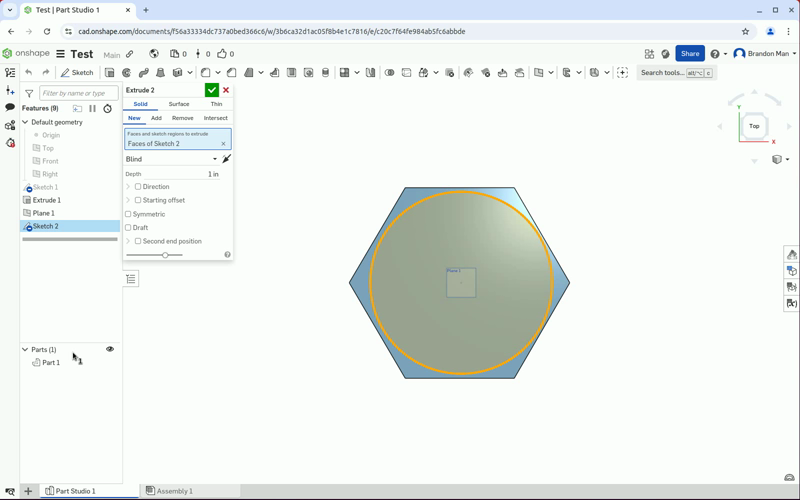
mouse_move(143, 106)
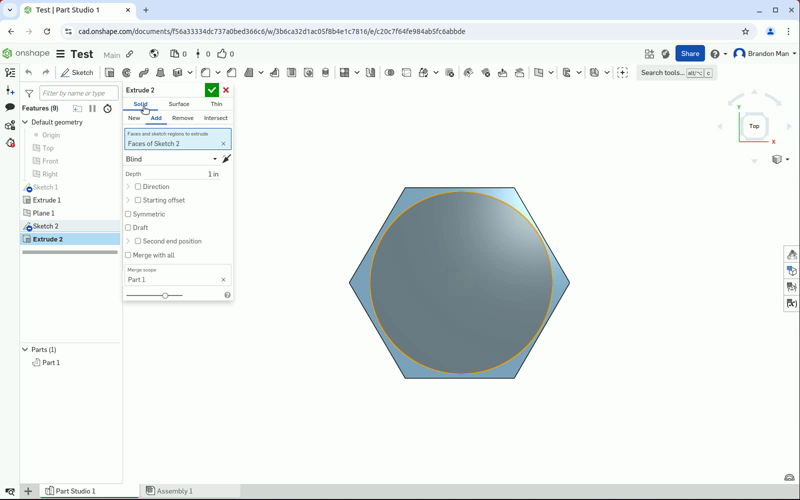
click(143, 106)
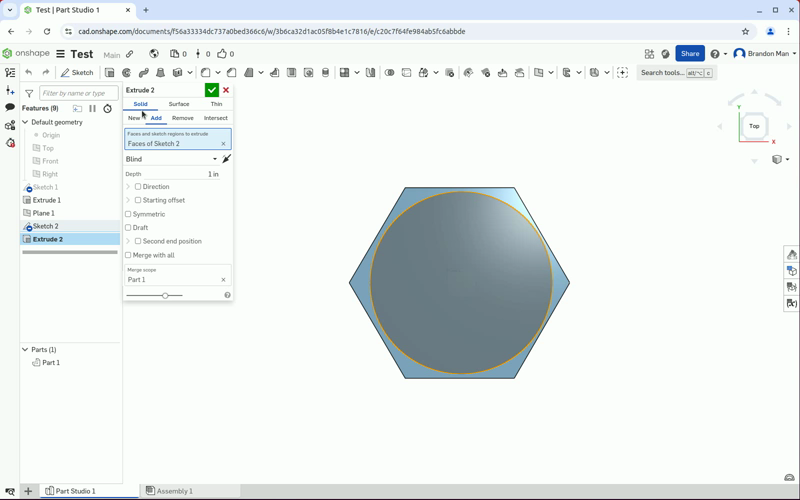
mouse_move(137, 120)
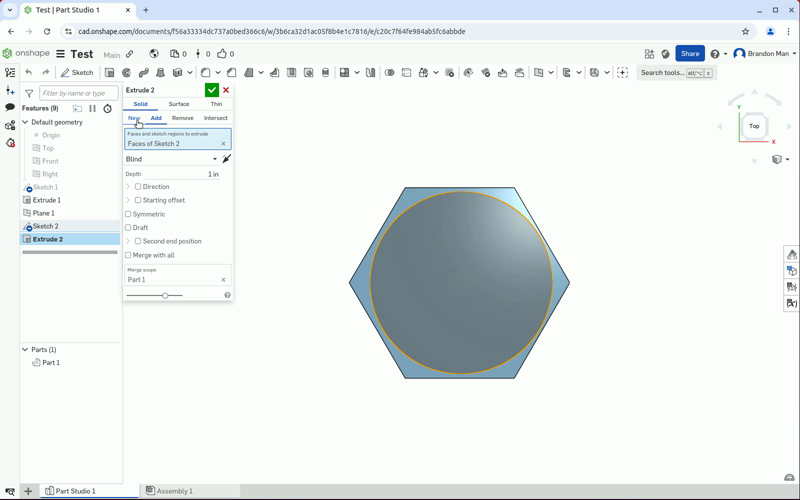
click(137, 120)
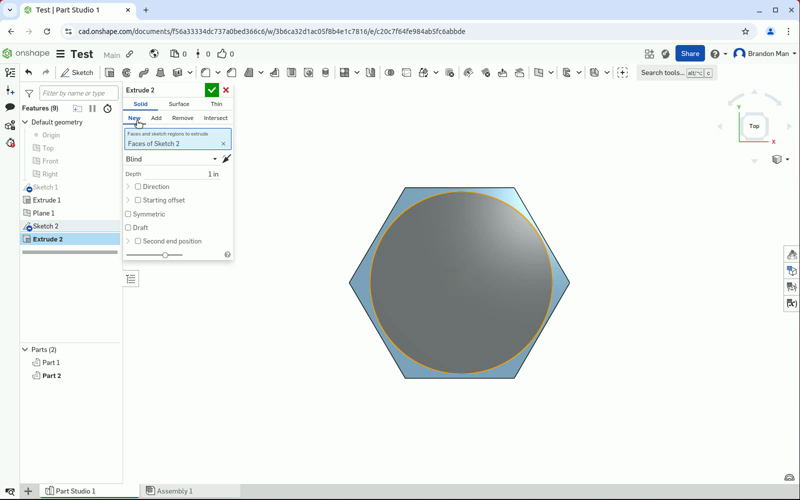
key(tab, 4)
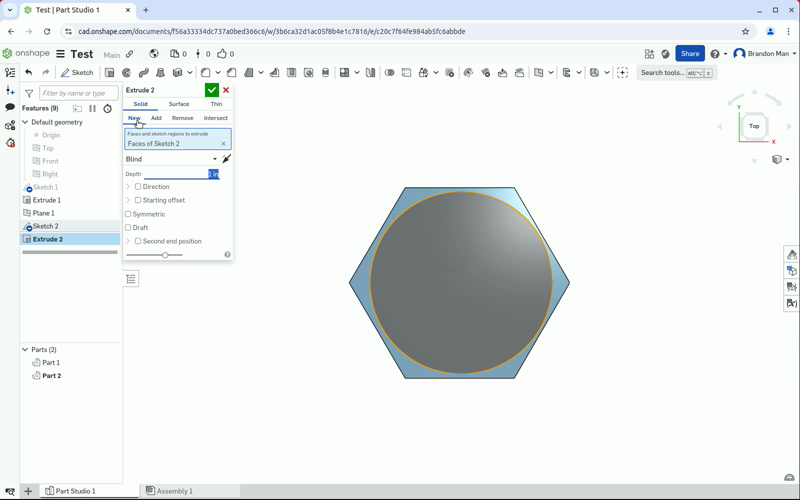
text(7.703)
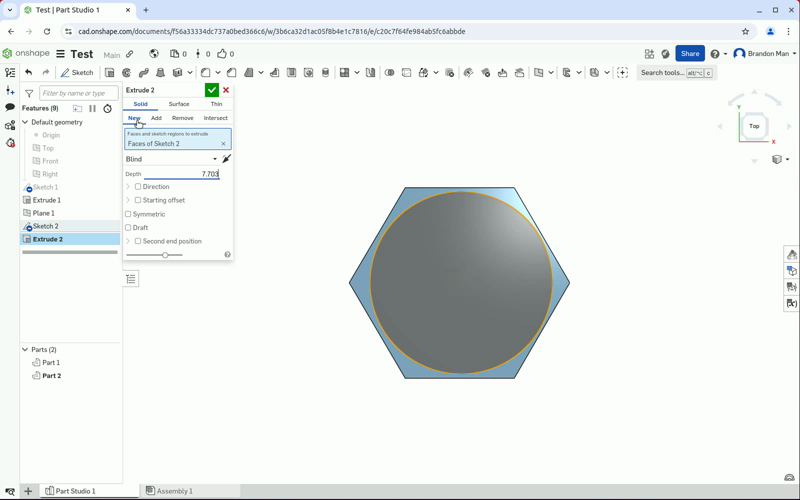
key(enter)
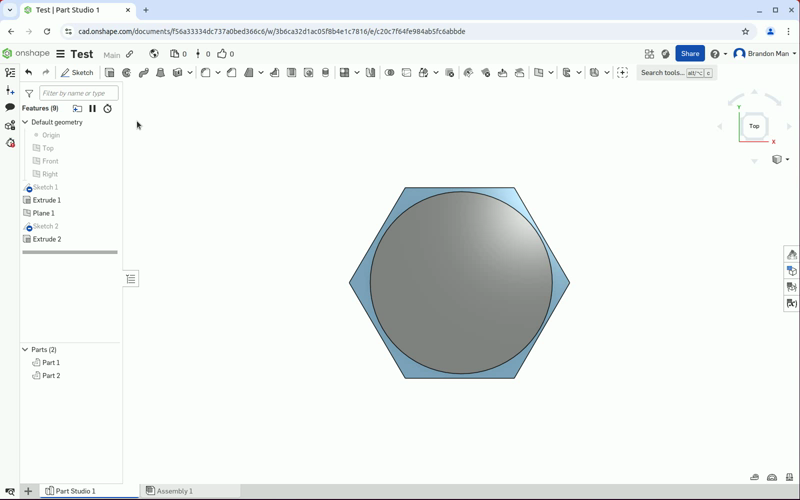
key(shift+h)
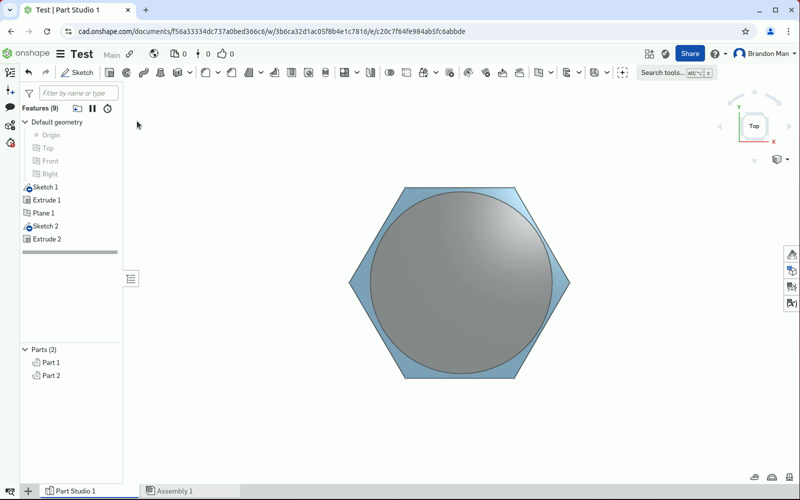
key(shift+h)
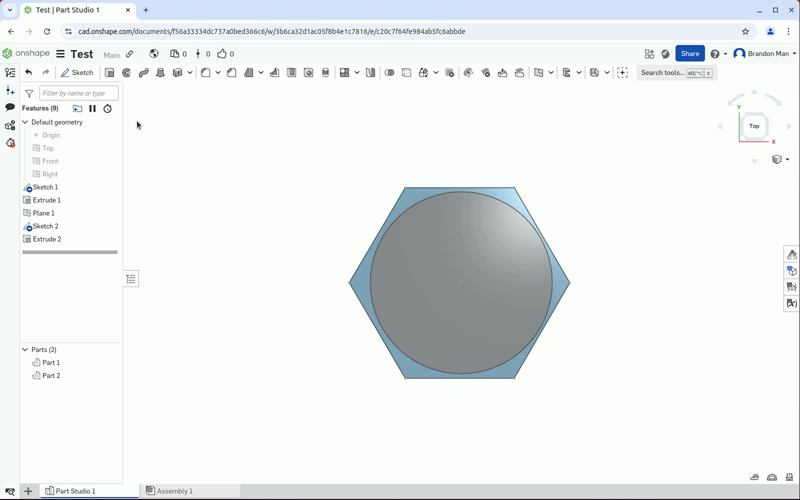
key(shift+7)
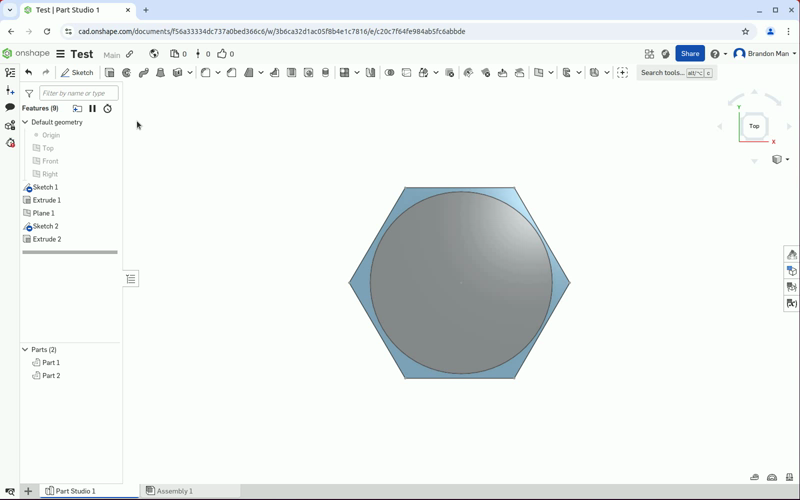
key(up, 3)
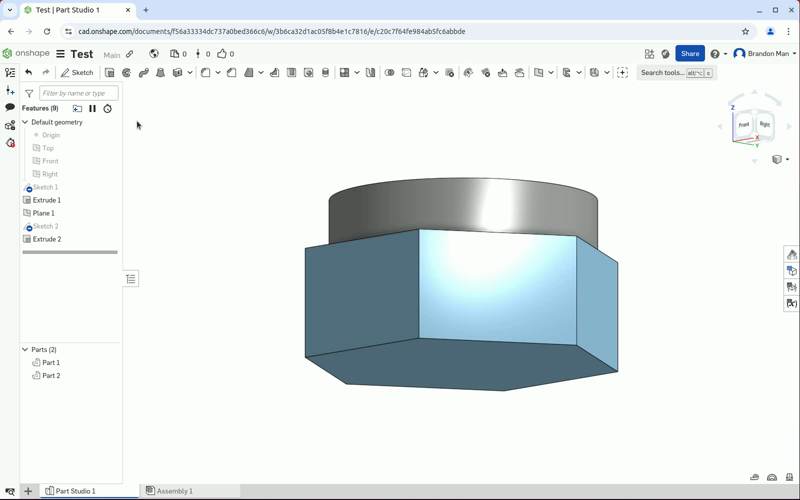
key(left, 3)
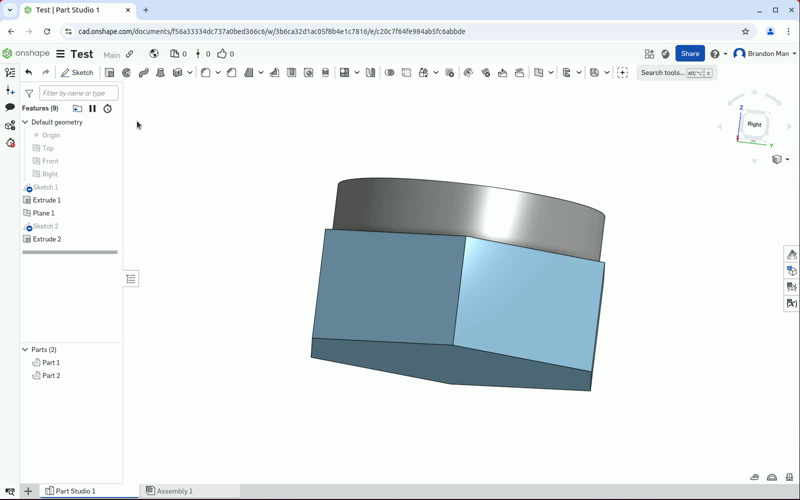
key(right, 3)
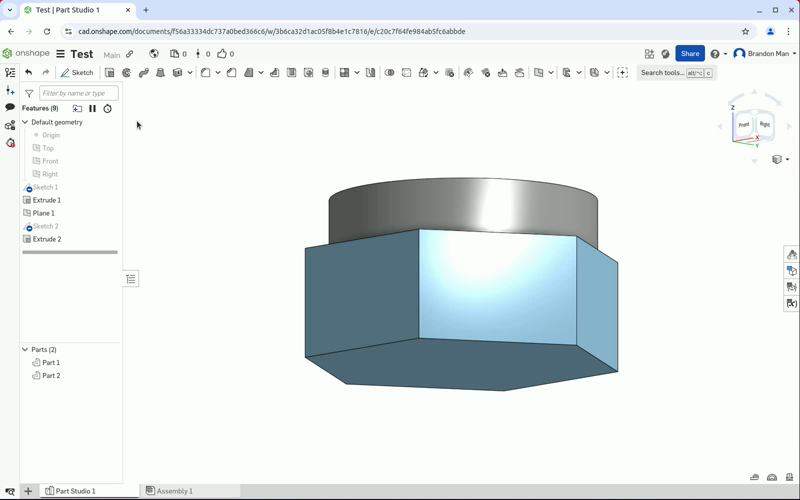
key(down, 3)
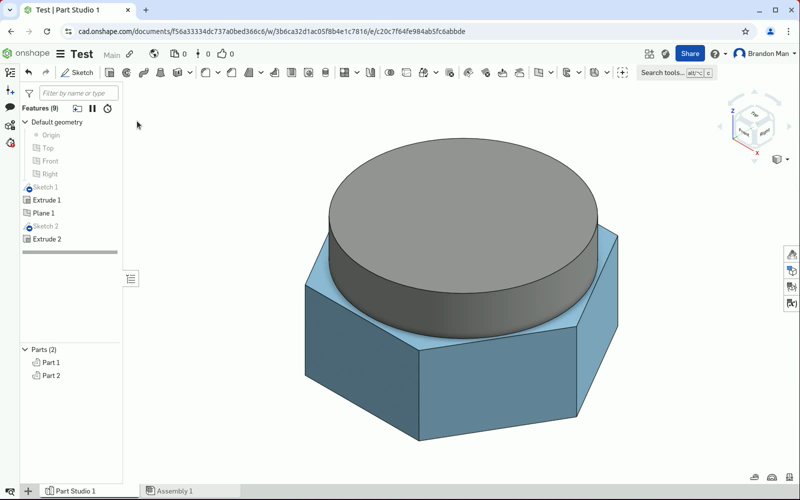
mouse_move(73, 189)
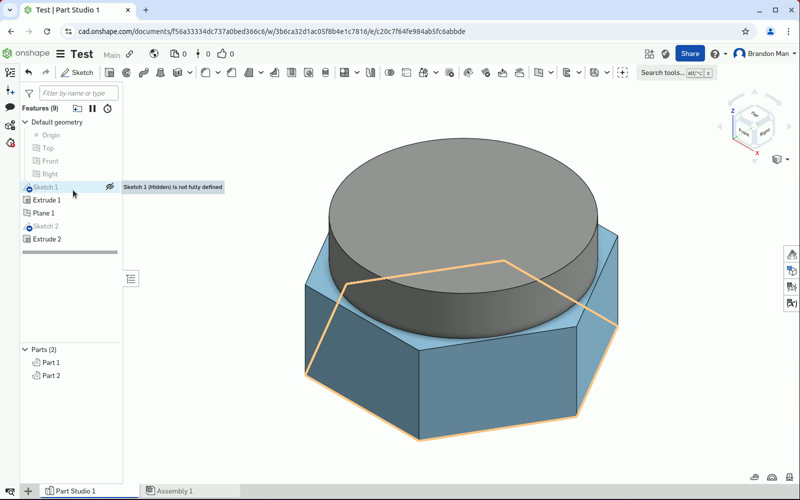
click(73, 189)